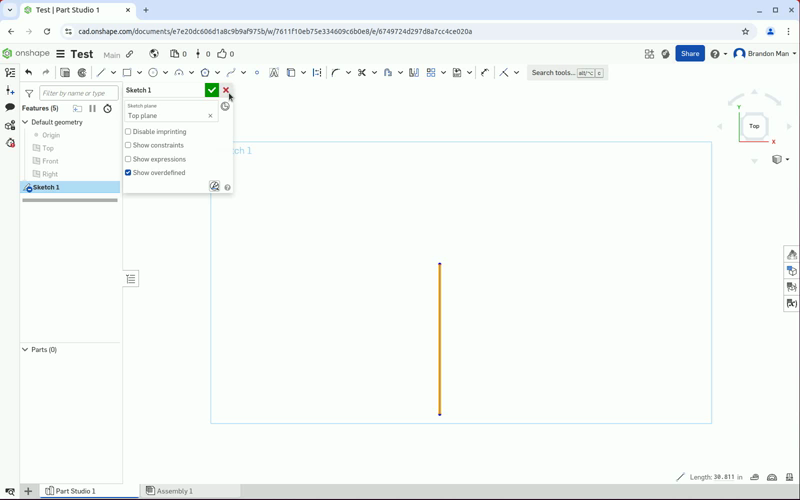
key(shift+h)
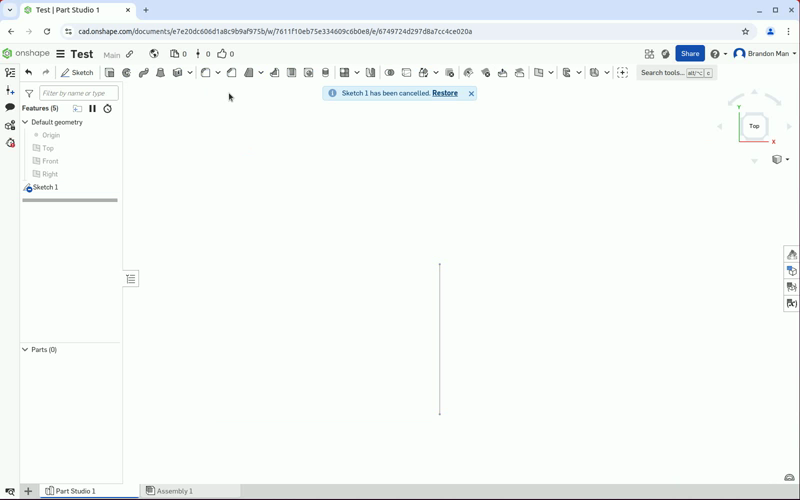
key(shift+s)
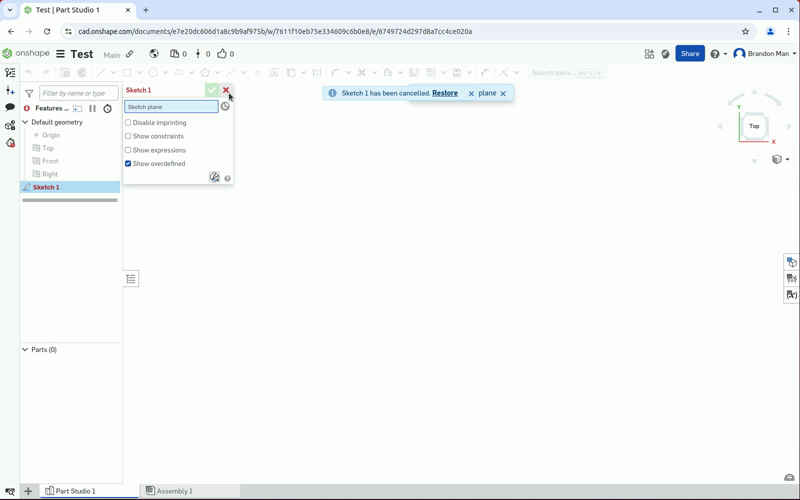
mouse_move(73, 150)
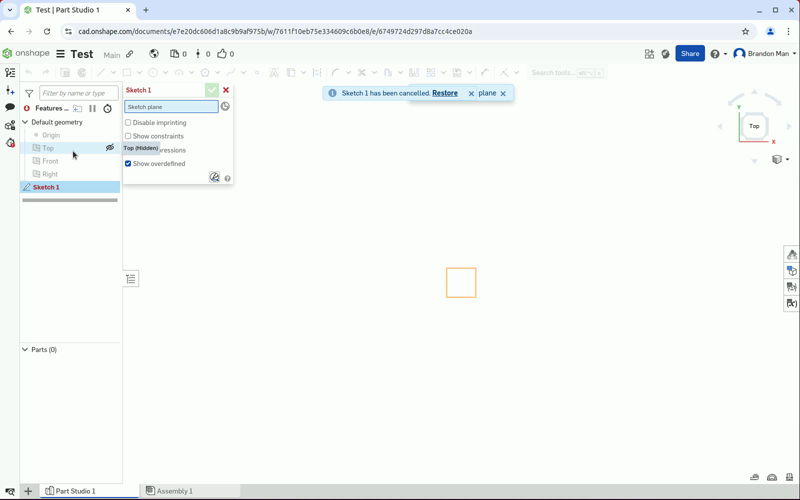
click(73, 150)
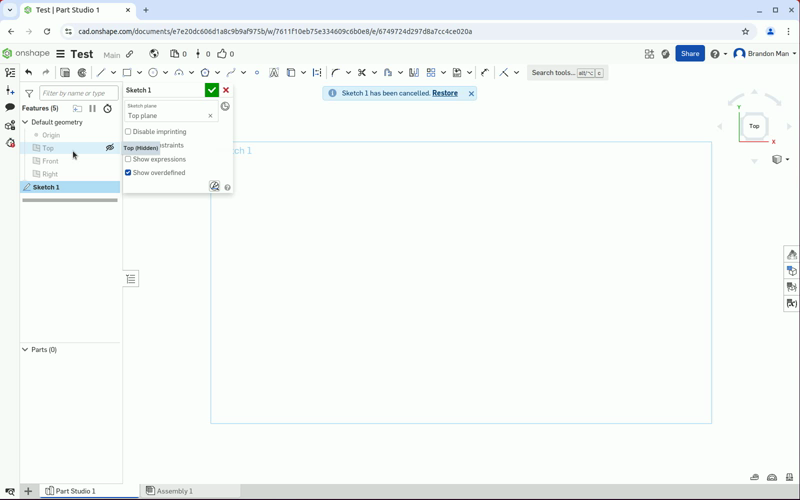
mouse_move(73, 352)
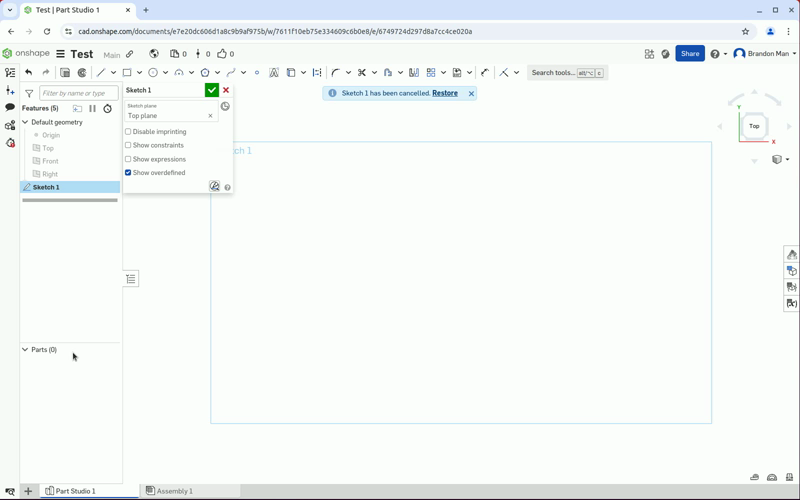
key(y)
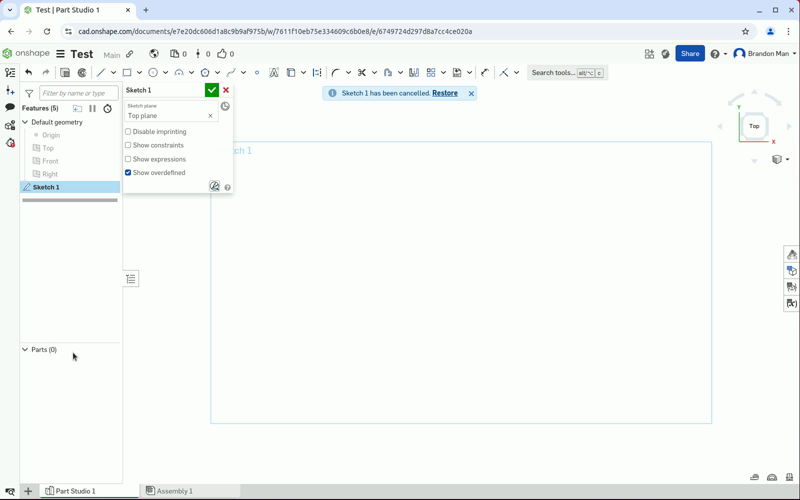
key(l)
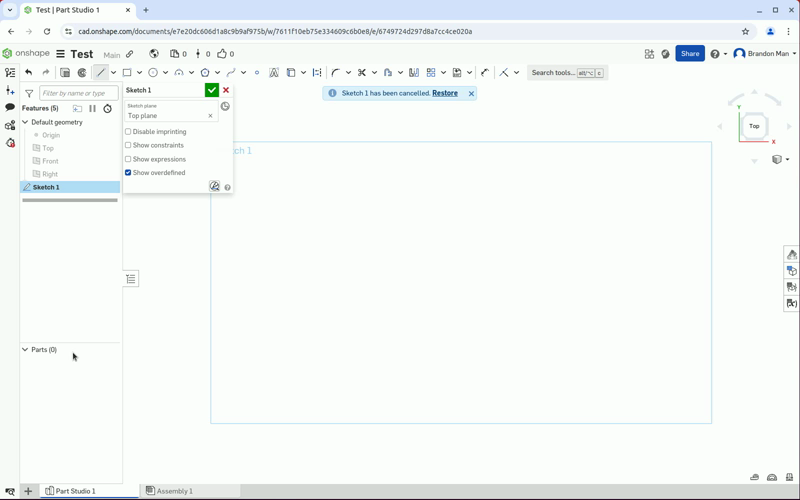
key_down(shift)
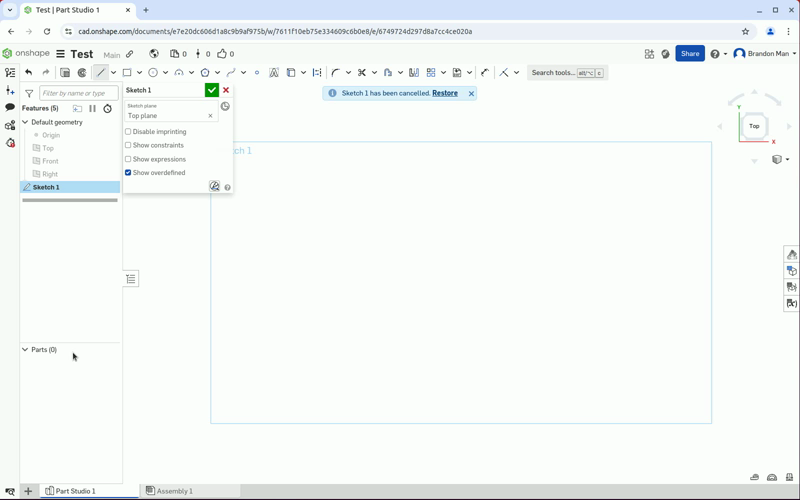
mouse_move(460, 282)
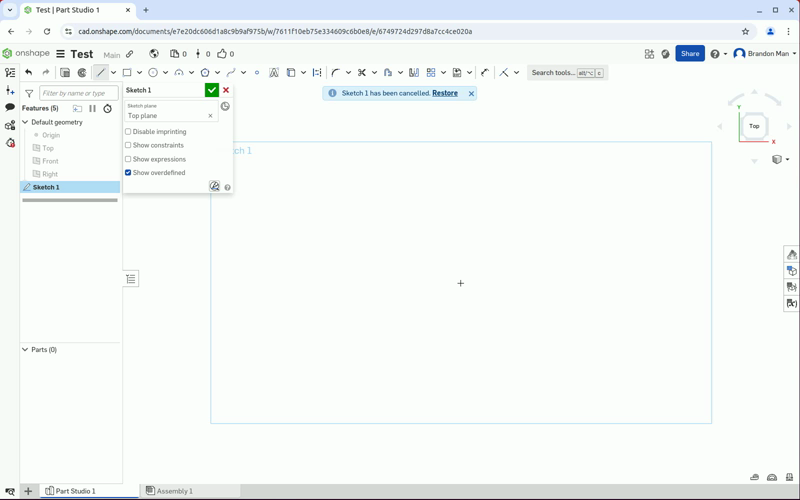
click(460, 282)
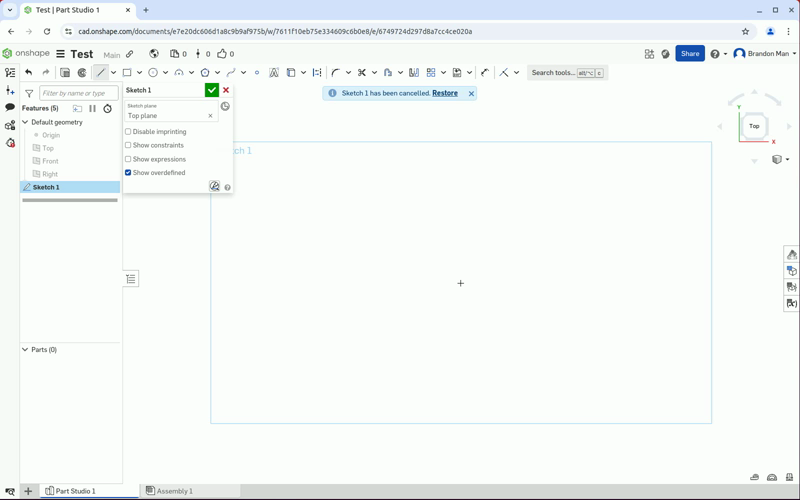
key_up(shift)
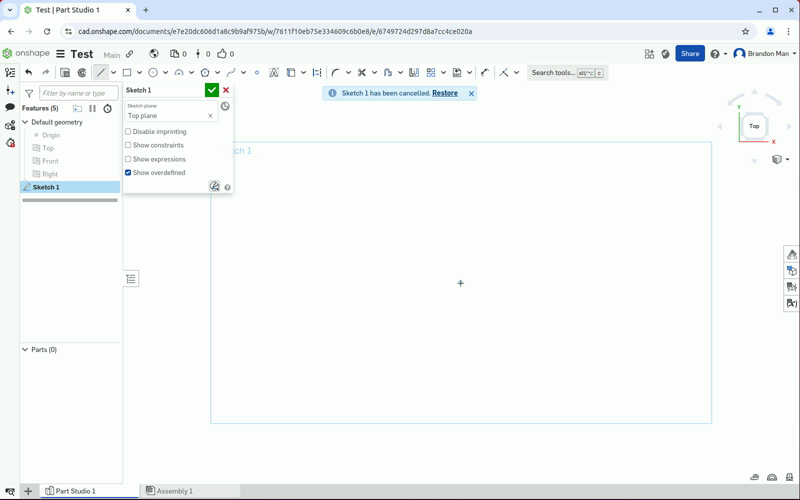
key_down(shift)
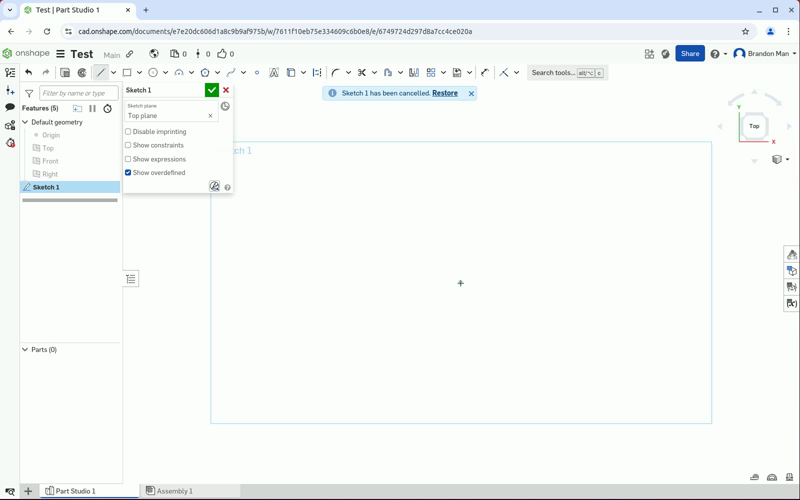
mouse_move(568, 282)
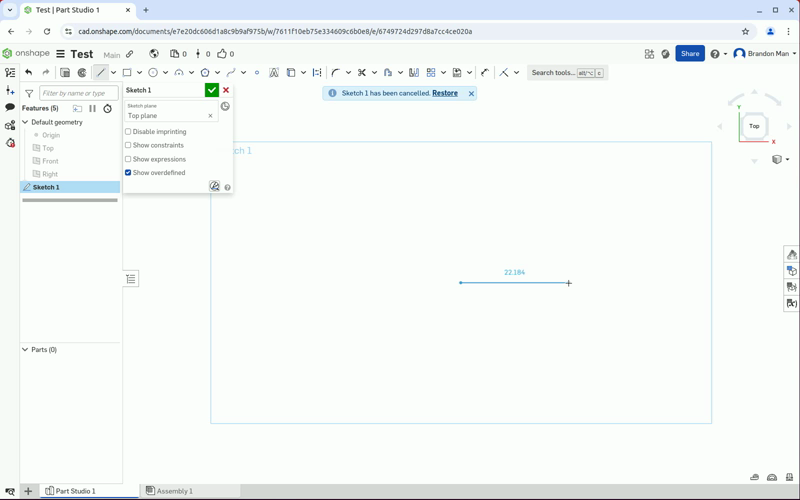
click(568, 282)
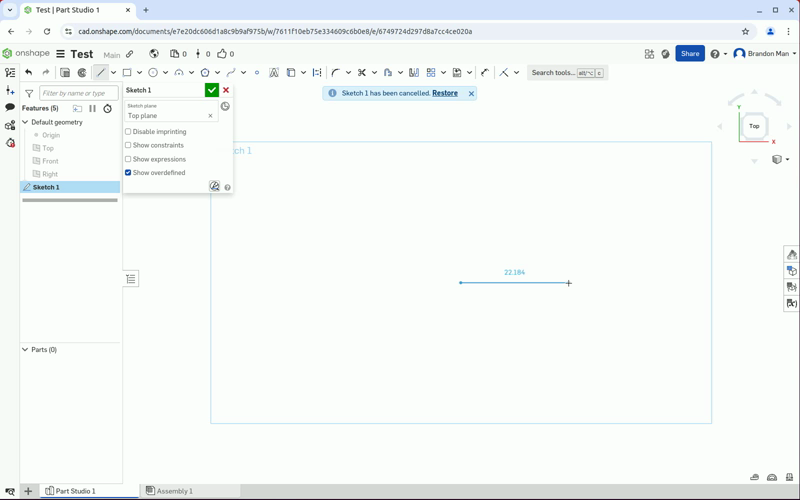
key_up(shift)
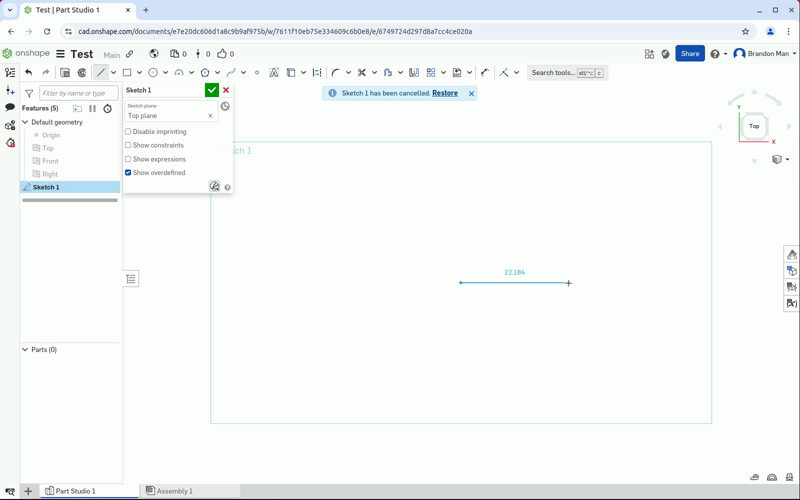
key_down(shift)
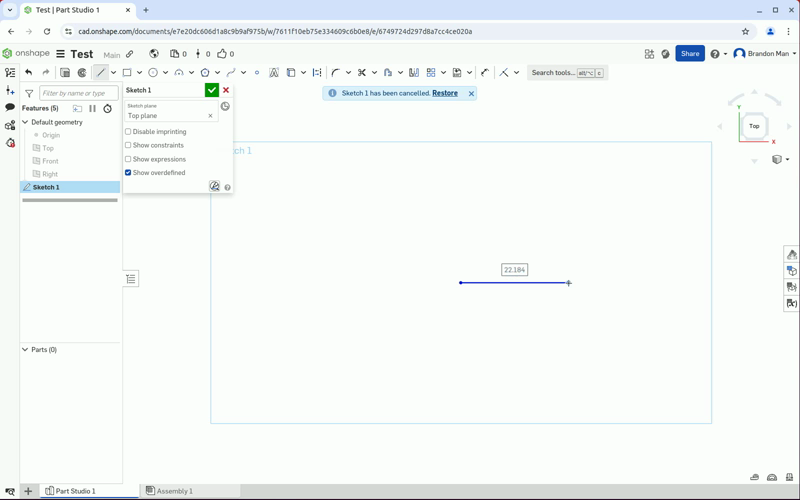
mouse_move(568, 170)
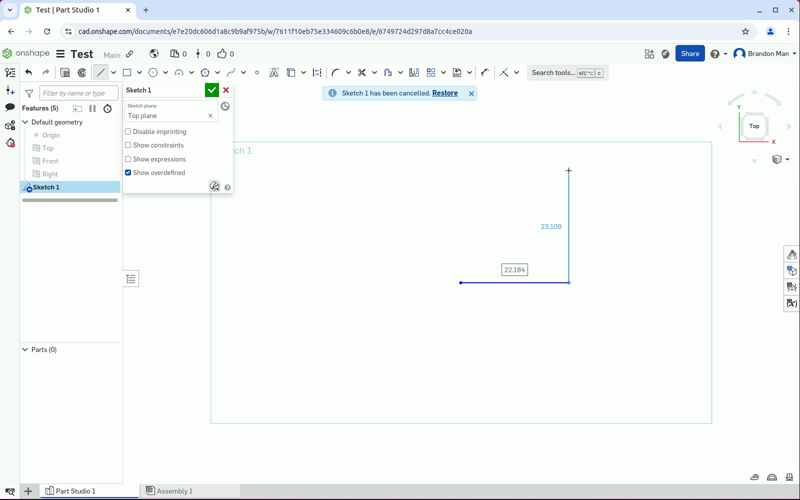
click(568, 170)
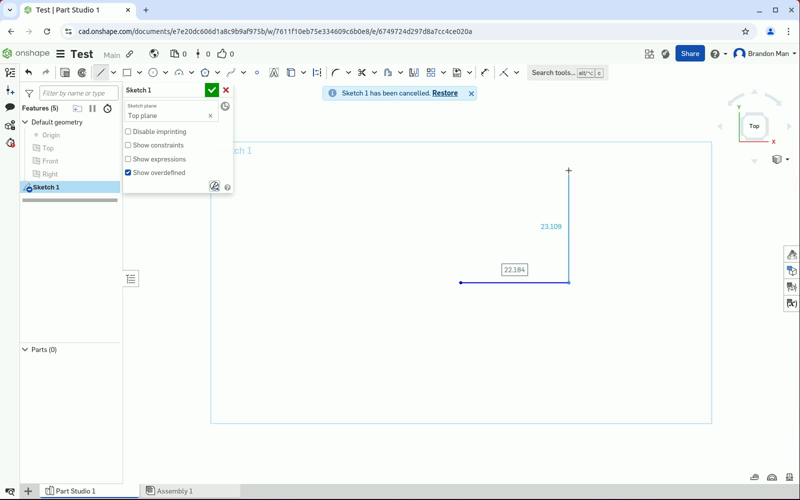
key_up(shift)
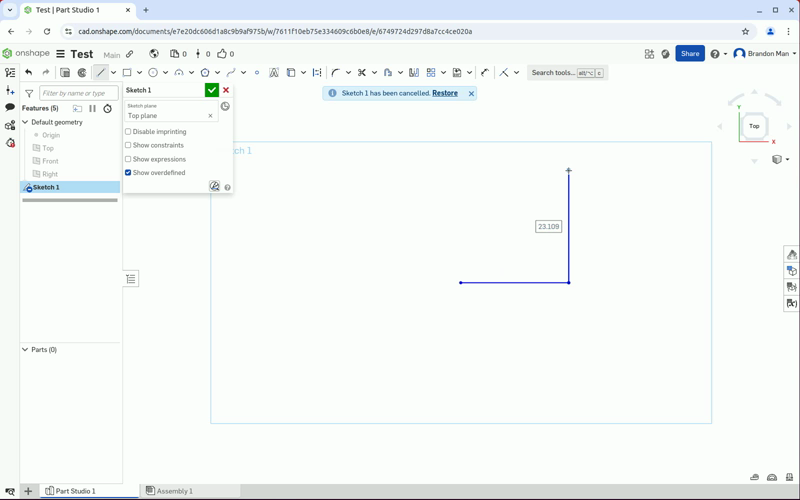
key_down(shift)
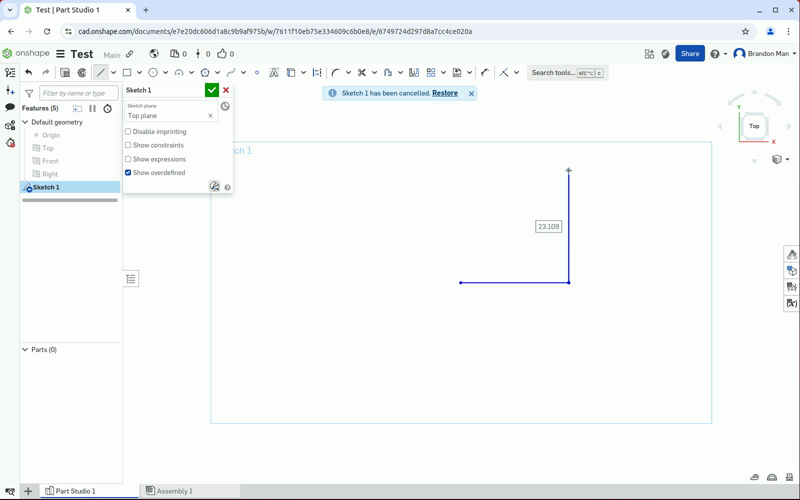
mouse_move(460, 170)
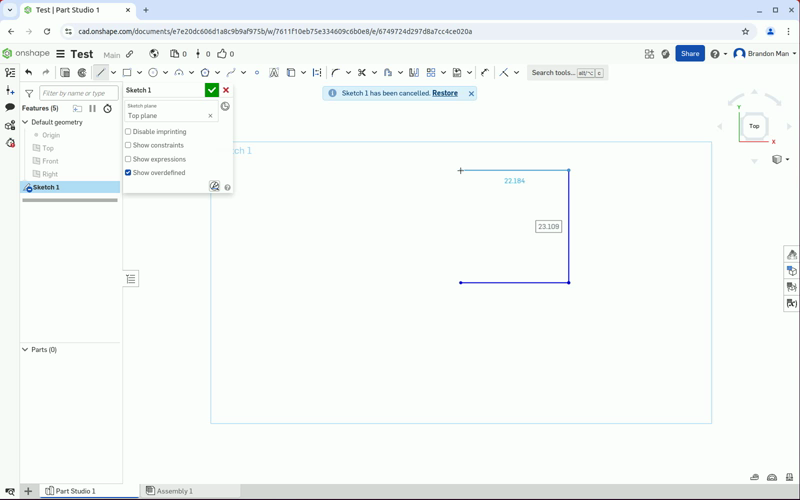
click(460, 170)
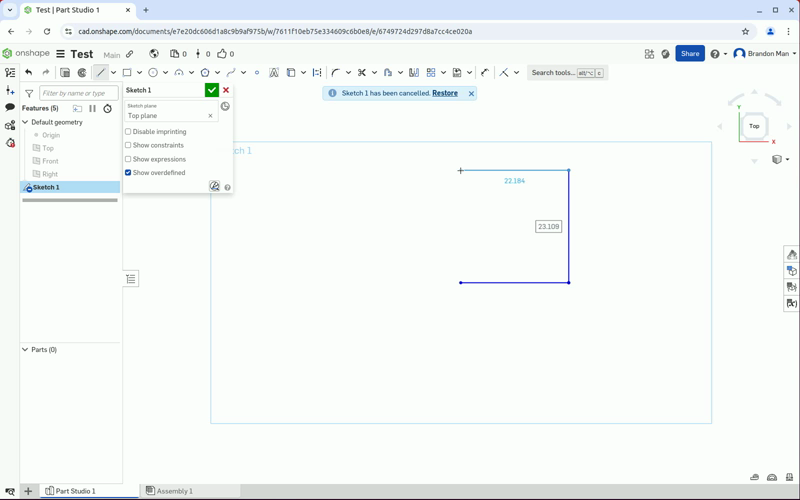
key_up(shift)
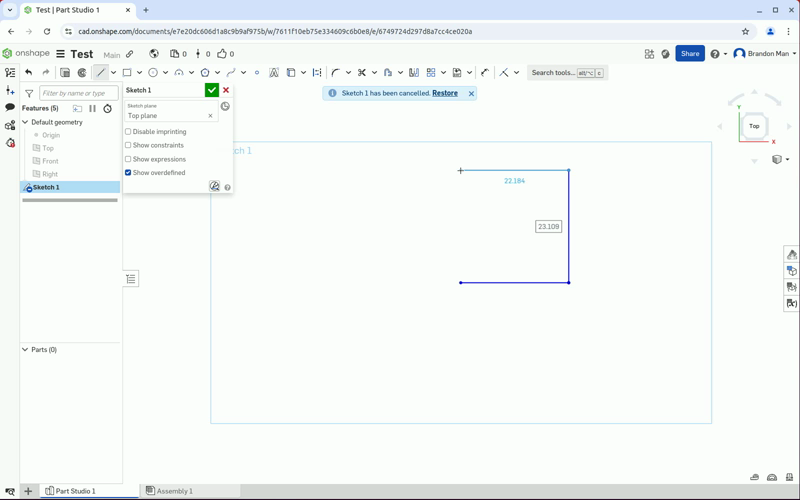
key_down(shift)
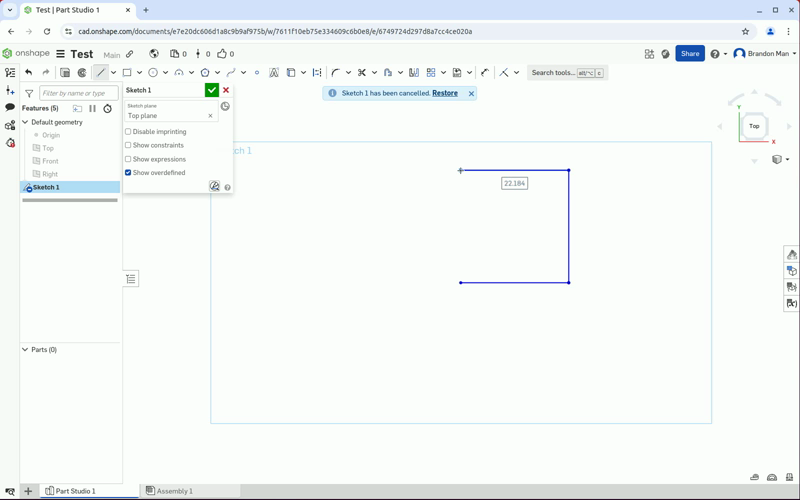
mouse_move(460, 282)
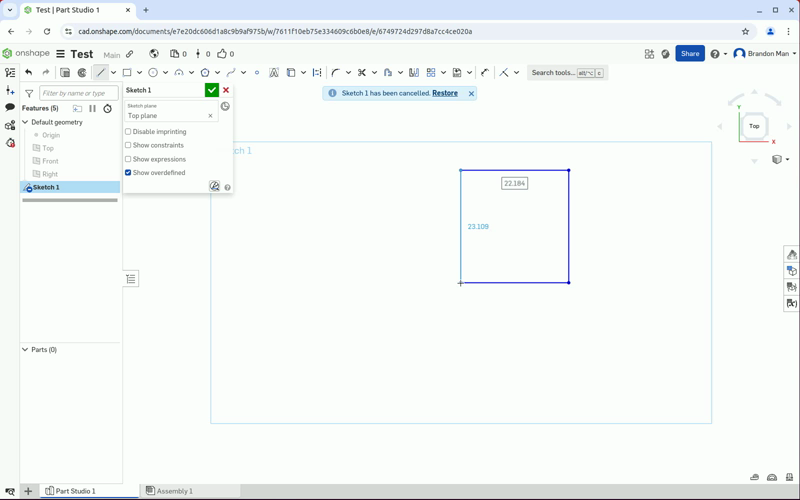
key_up(shift)
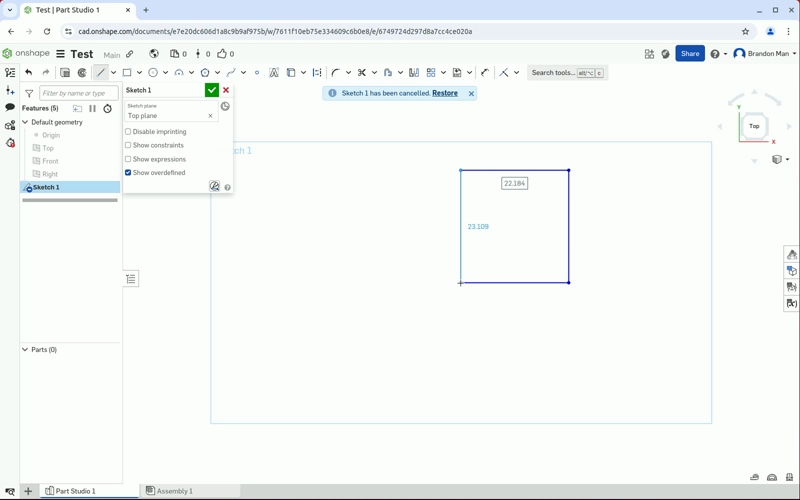
click(460, 282)
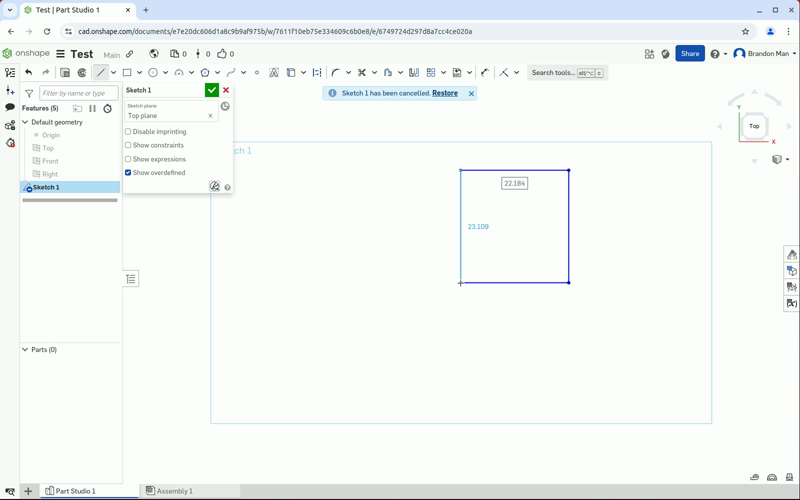
key(esc)
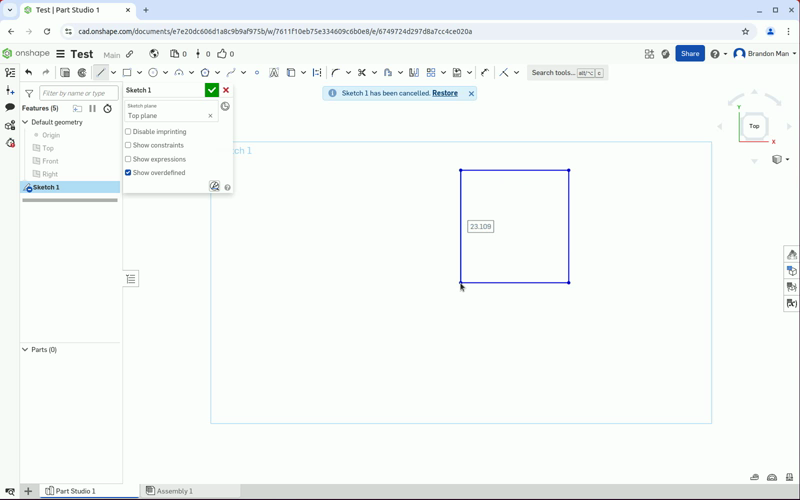
mouse_move(518, 243)
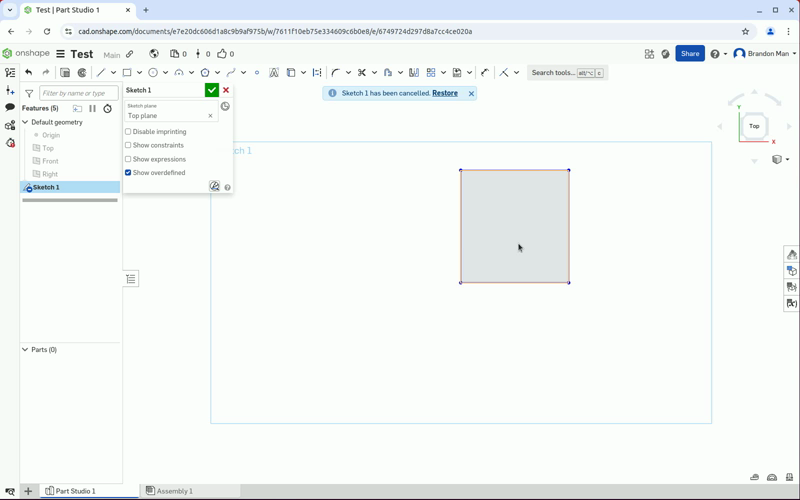
click(518, 243)
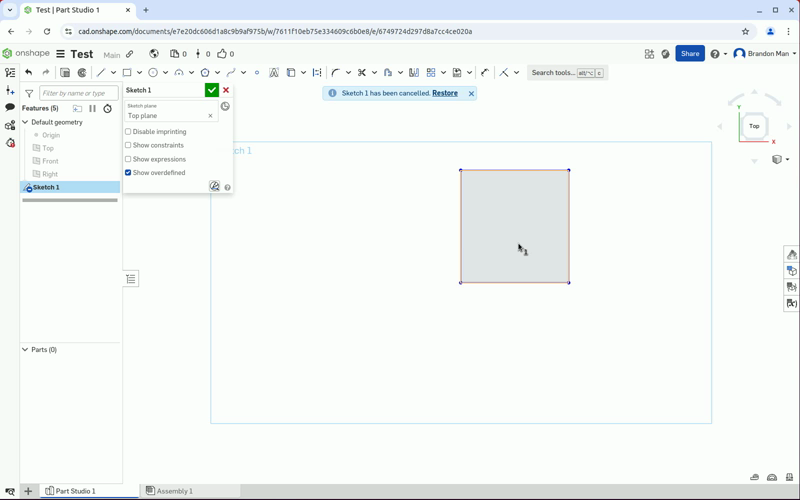
mouse_move(73, 352)
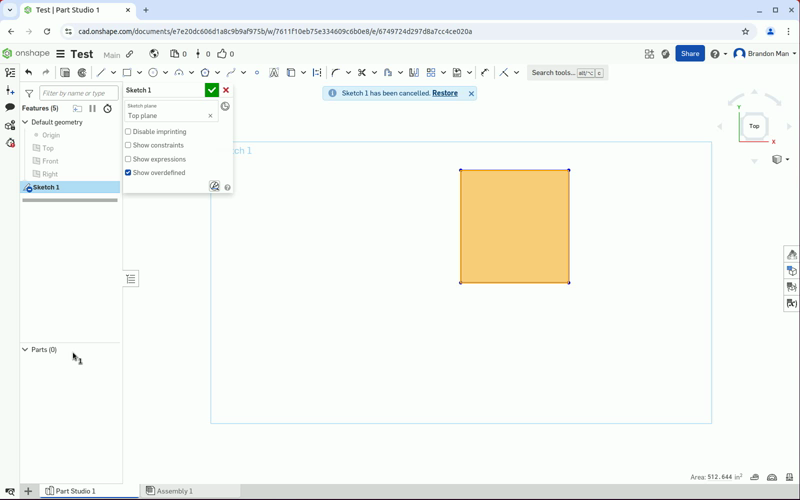
key(shift+y)
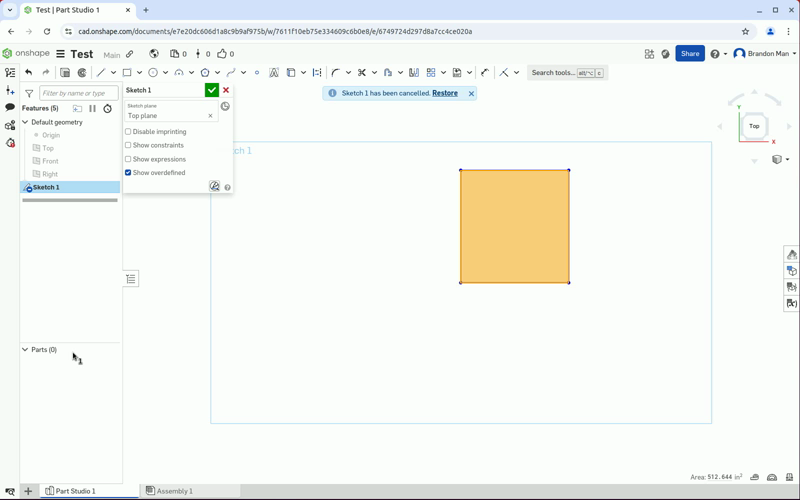
key(shift+e)
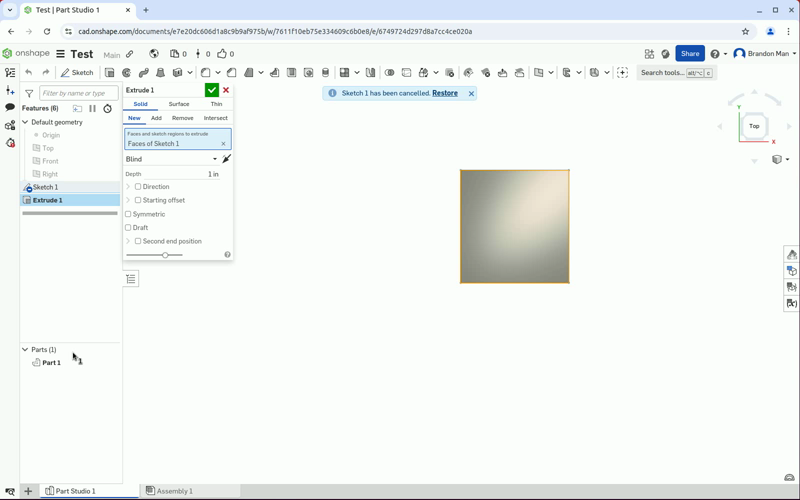
mouse_move(143, 106)
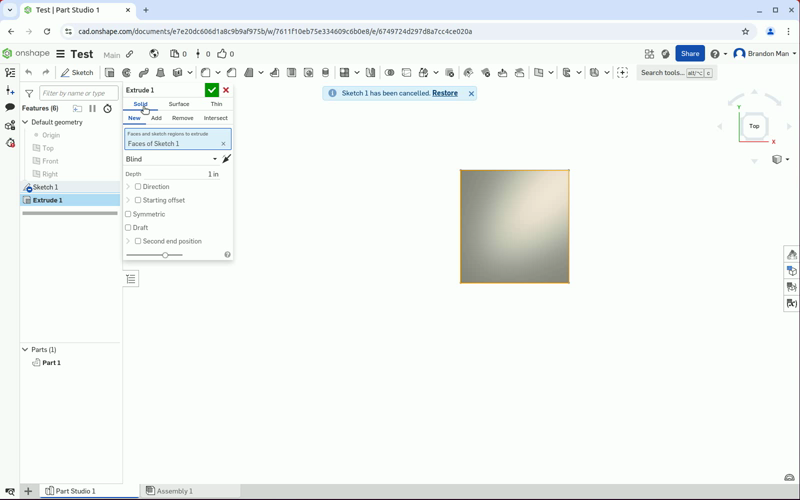
click(143, 106)
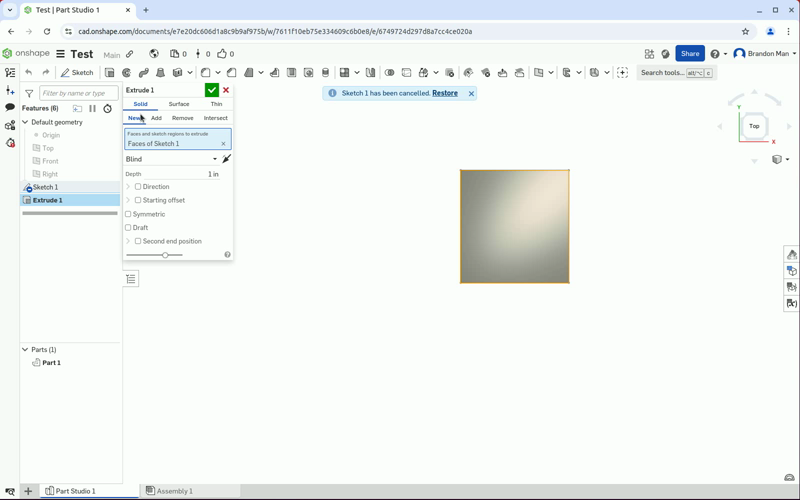
mouse_move(137, 120)
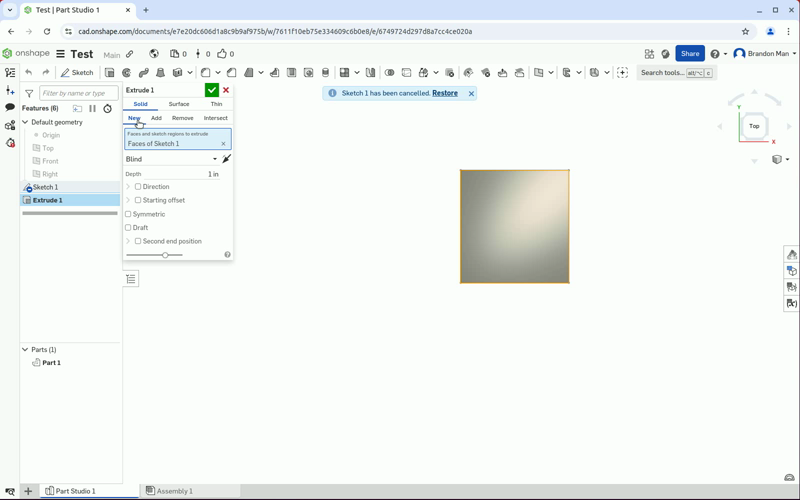
click(137, 120)
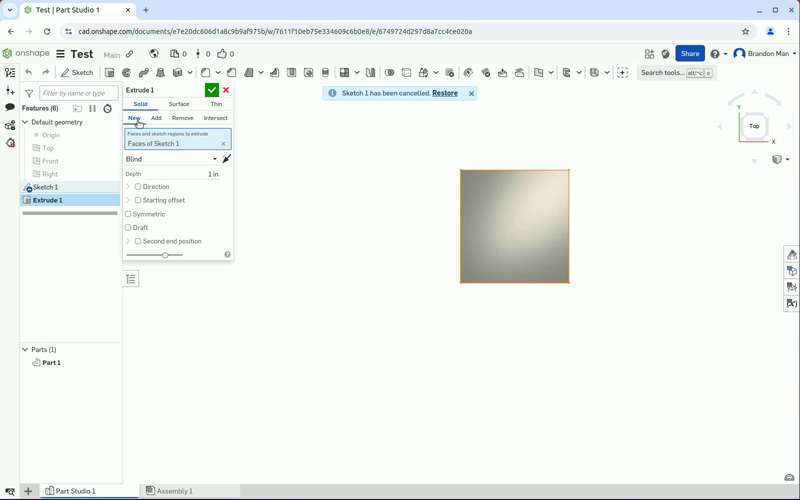
key(tab, 4)
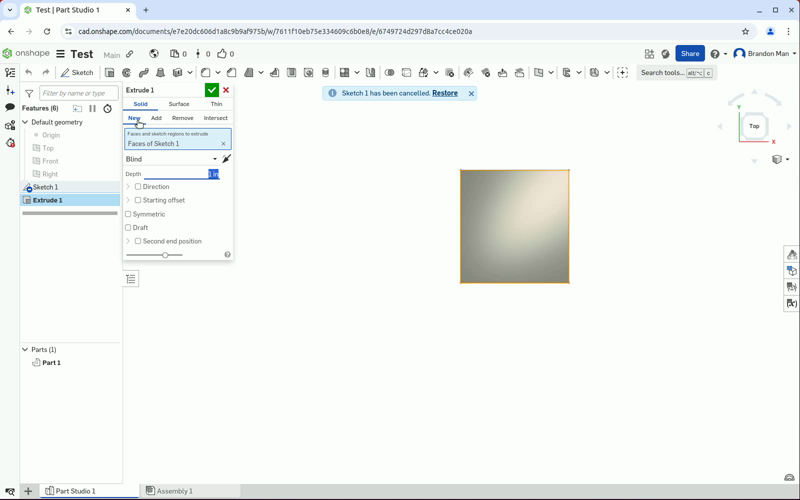
text(11.073)
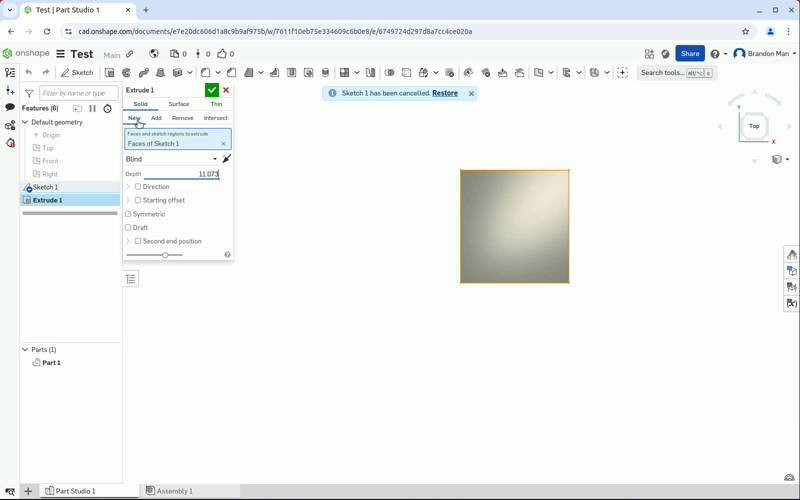
key(enter)
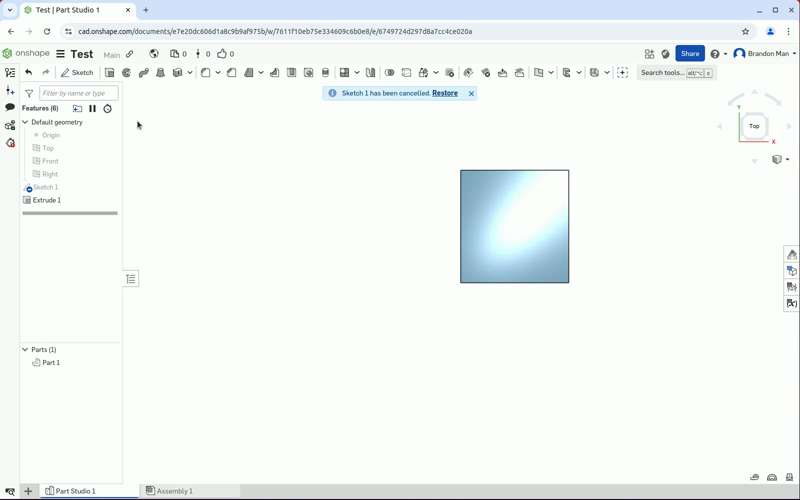
key(shift+h)
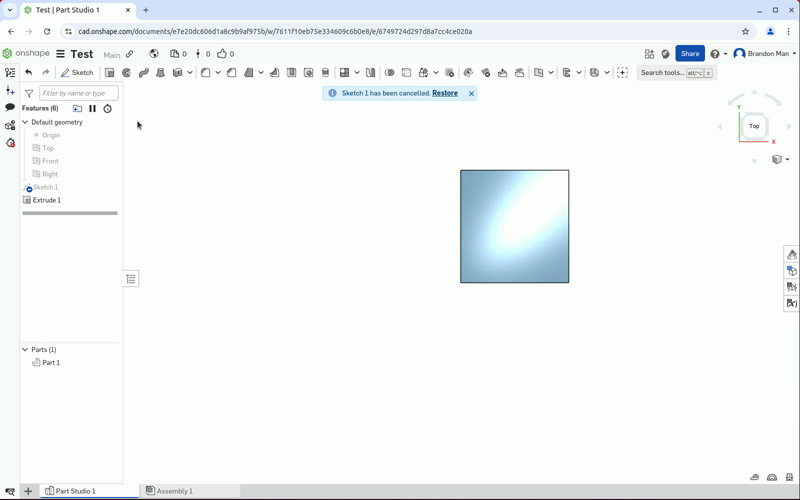
key(shift+h)
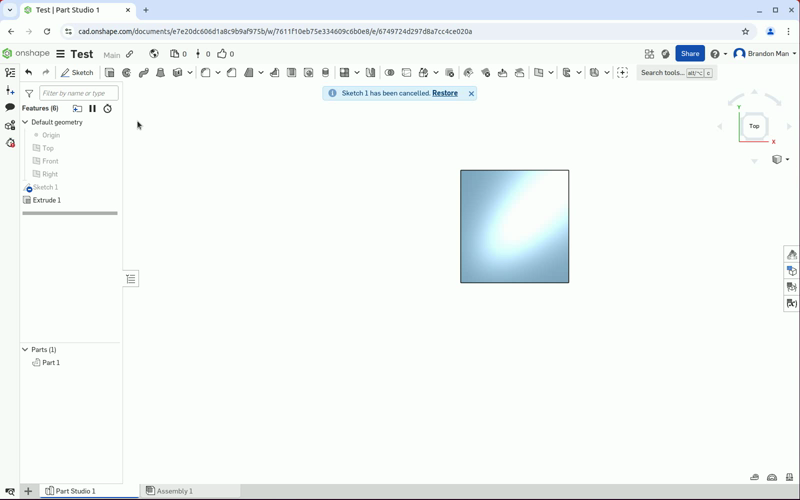
mouse_move(73, 189)
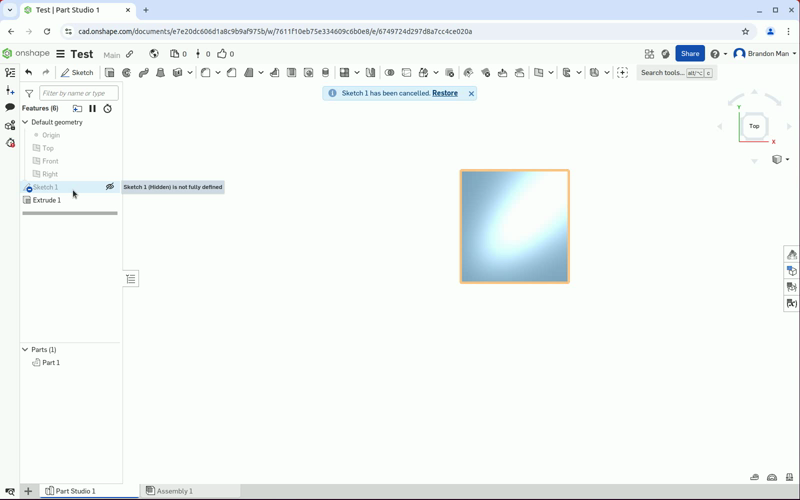
click(73, 189)
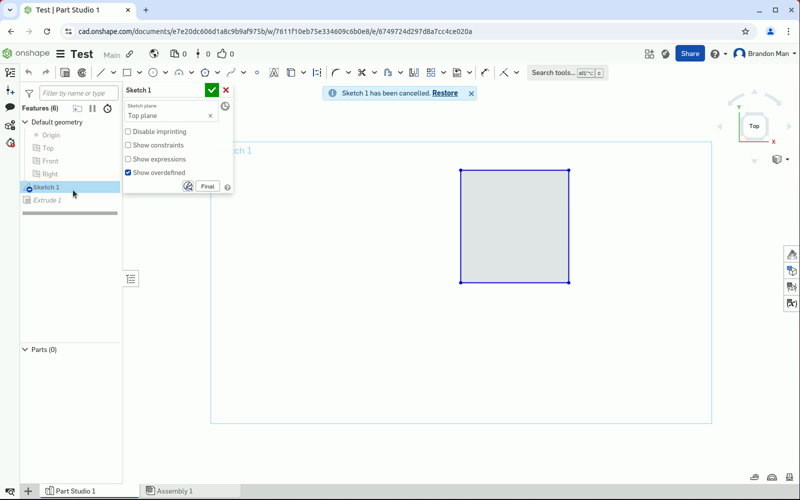
mouse_move(229, 92)
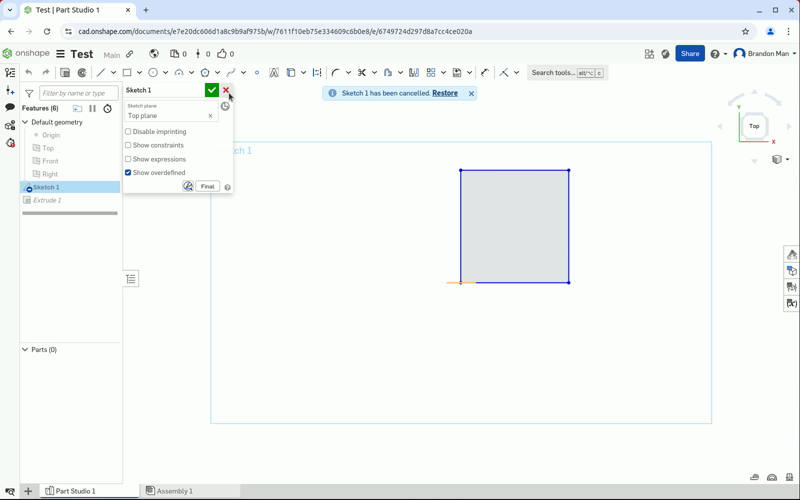
click(229, 92)
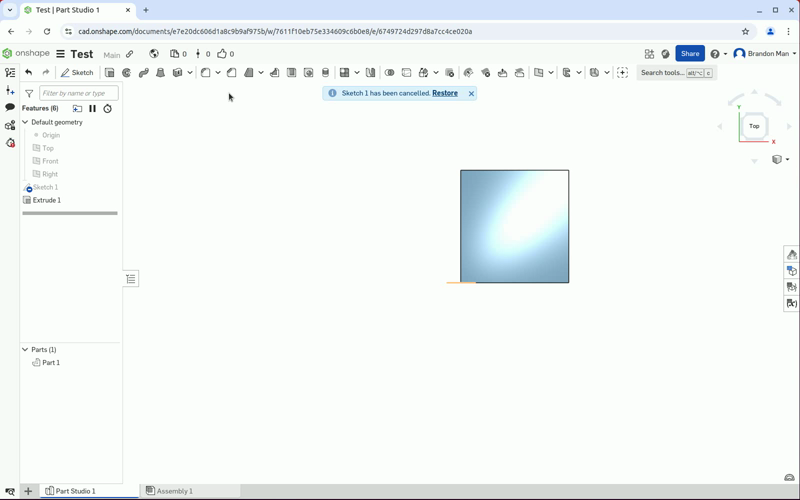
mouse_move(541, 75)
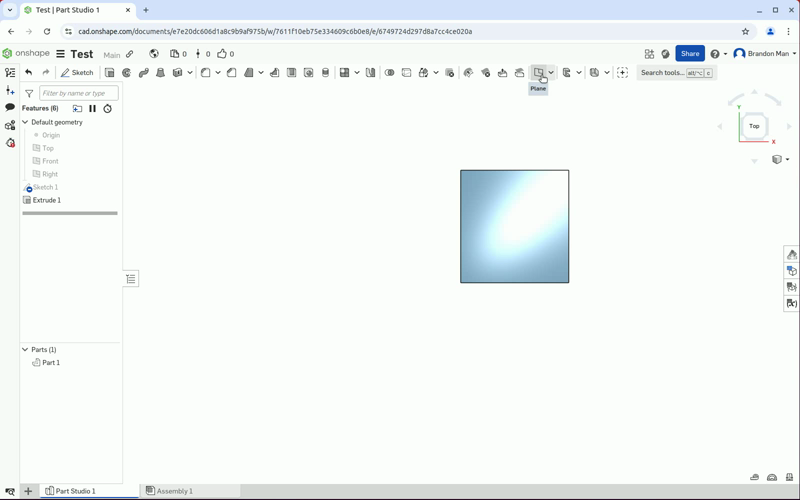
click(541, 75)
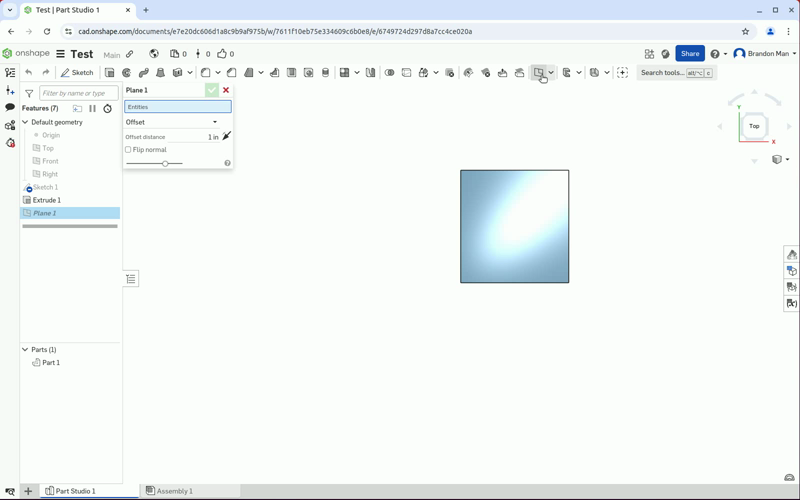
mouse_move(73, 150)
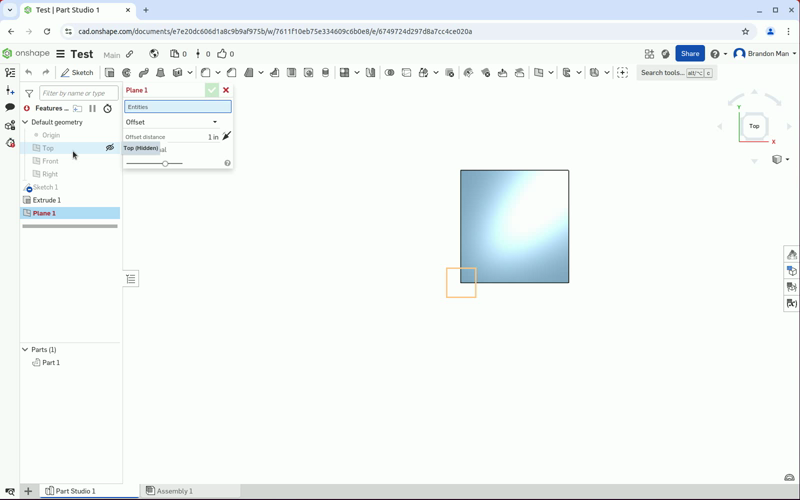
click(73, 150)
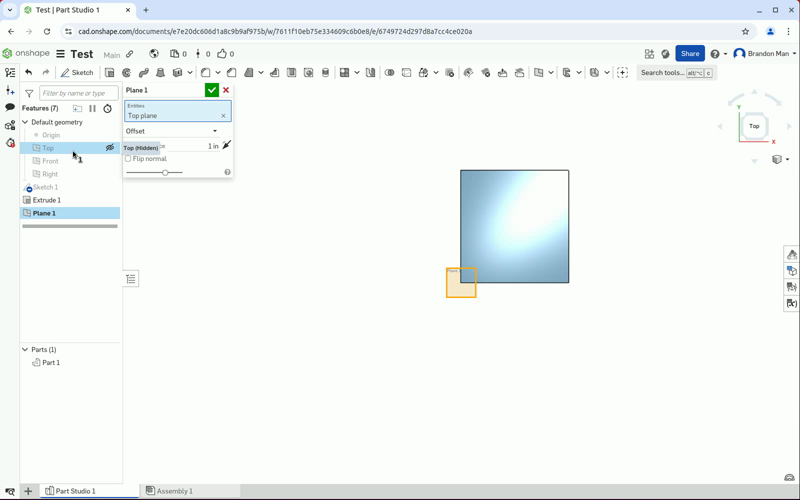
key(tab, 2)
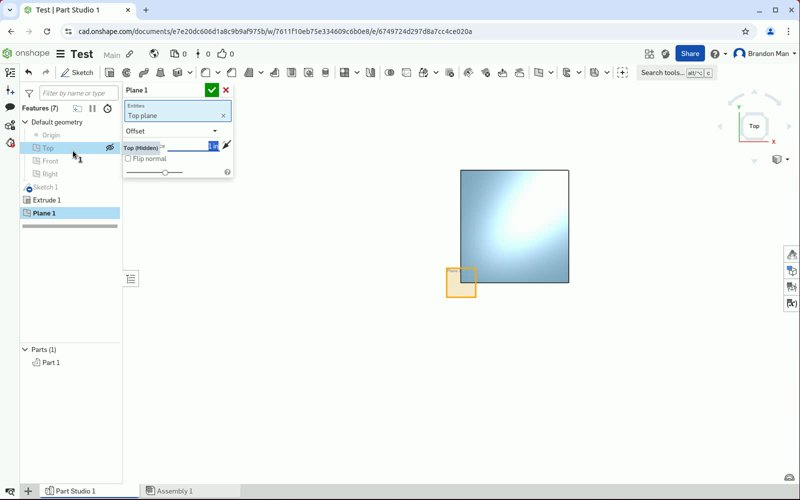
text(11.061)
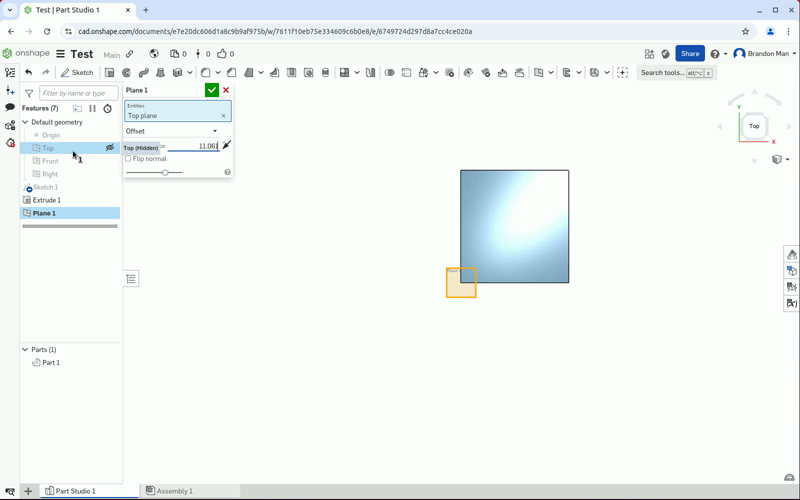
key(enter, 2)
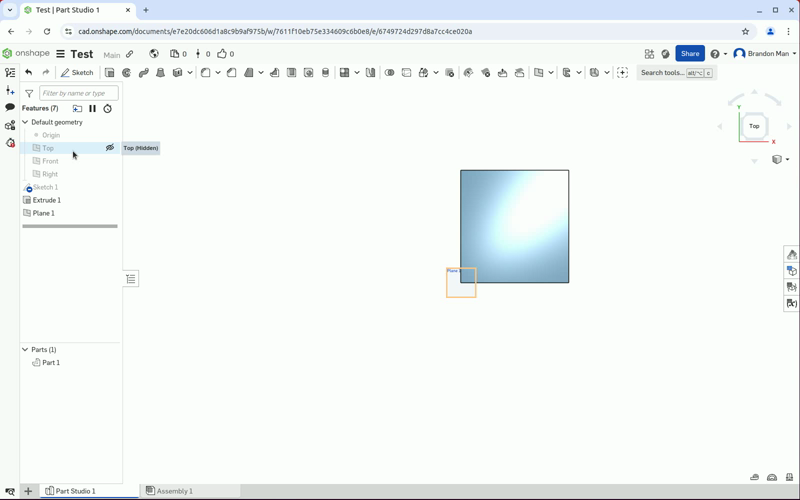
key(shift+s)
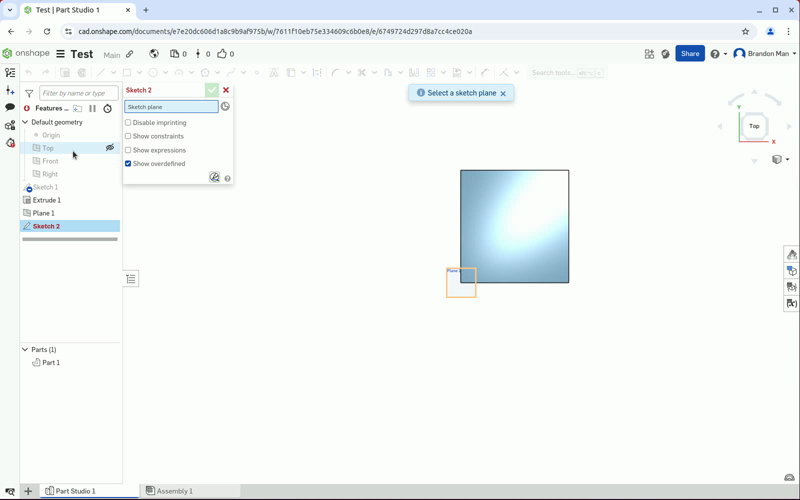
mouse_move(73, 215)
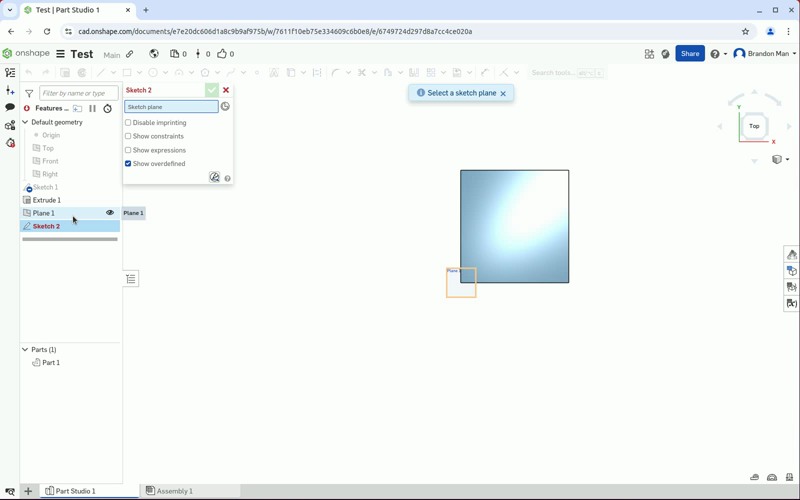
click(73, 215)
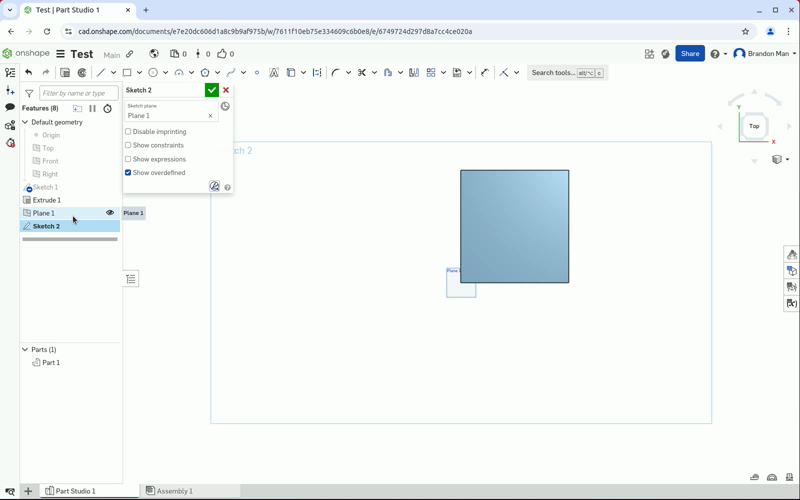
mouse_move(73, 352)
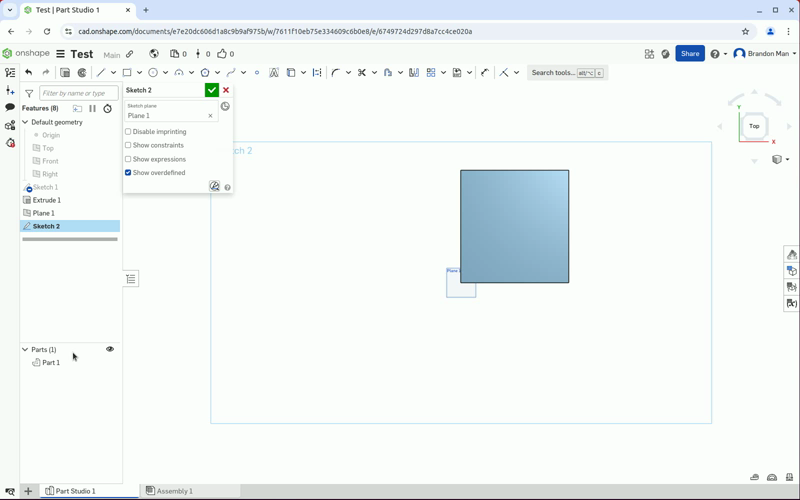
key(y)
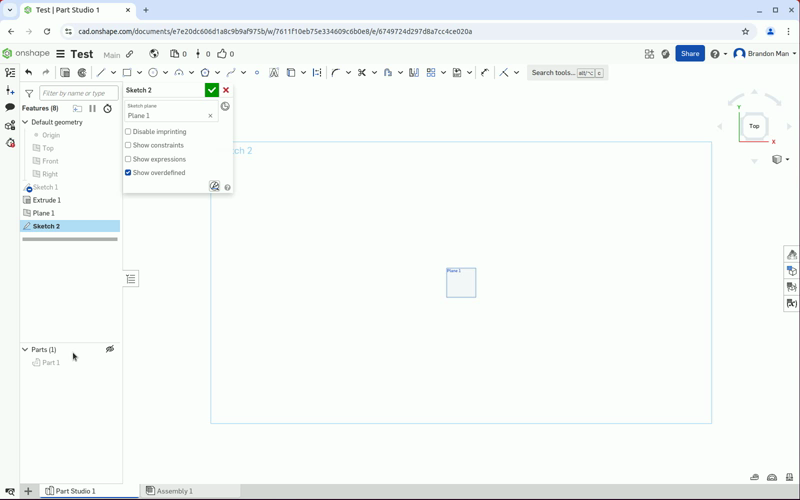
key(c)
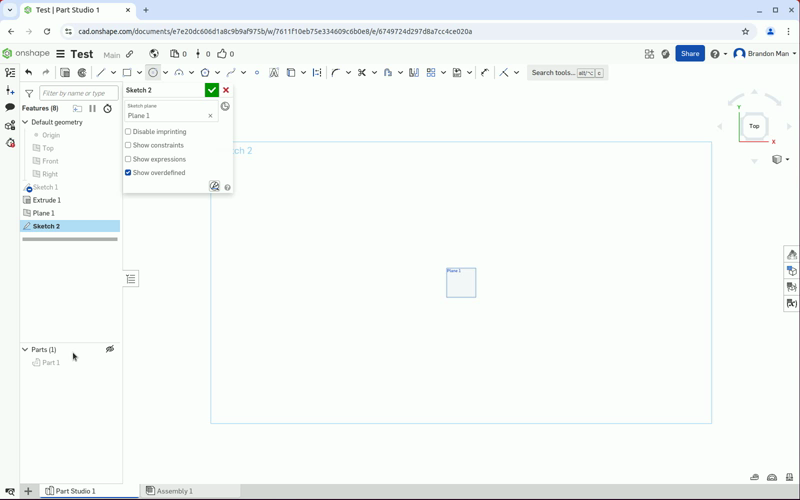
key_down(shift)
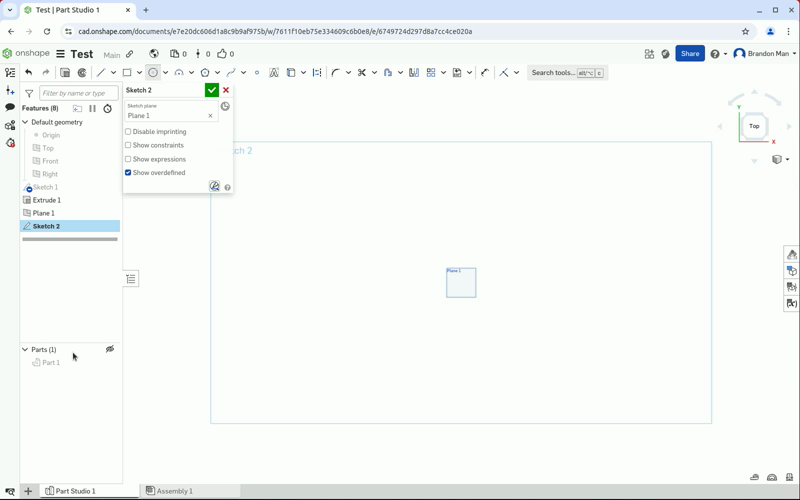
mouse_move(514, 226)
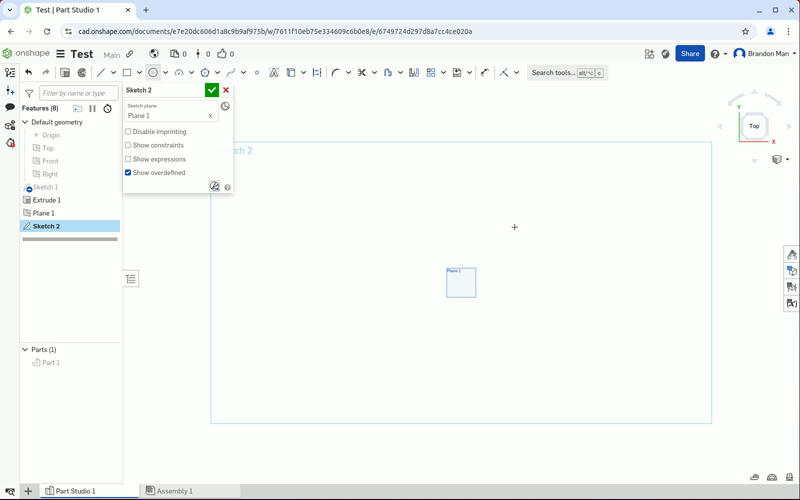
click(514, 226)
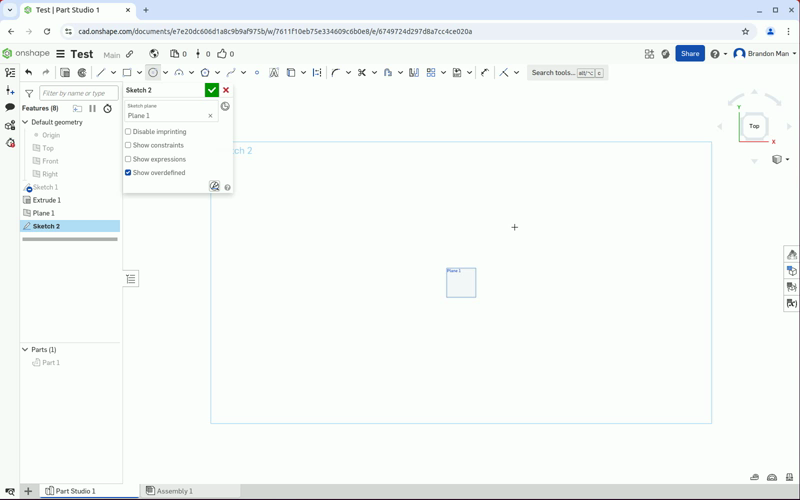
key_up(shift)
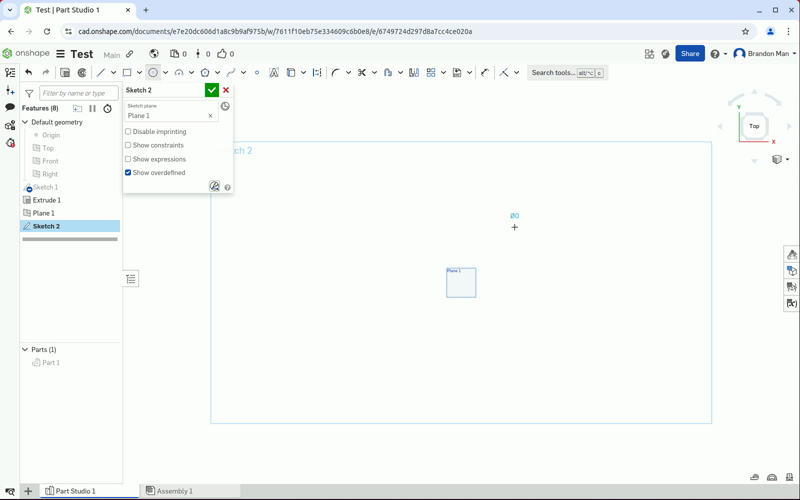
mouse_move(557, 226)
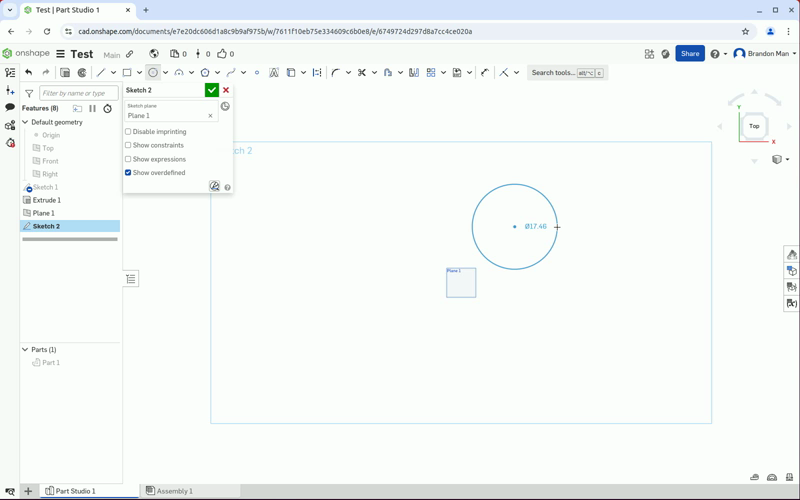
click(557, 226)
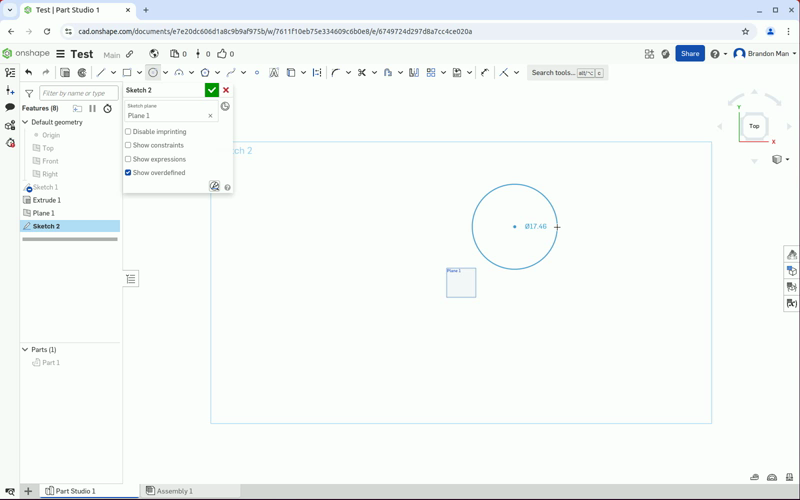
key(esc)
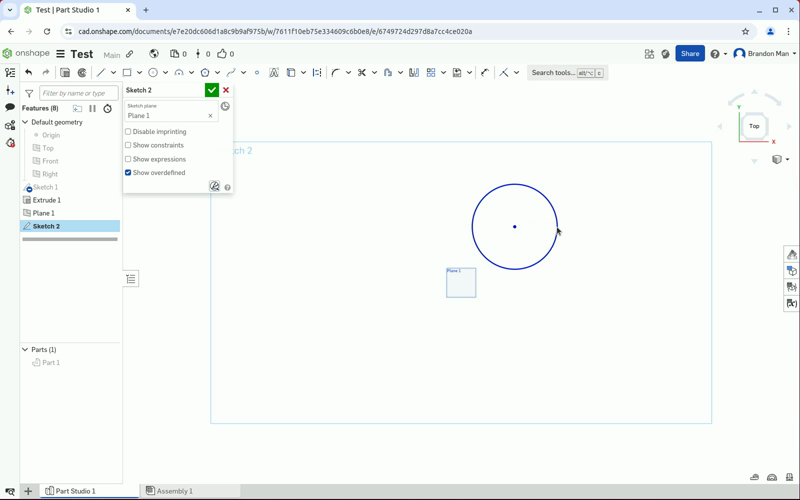
mouse_move(516, 202)
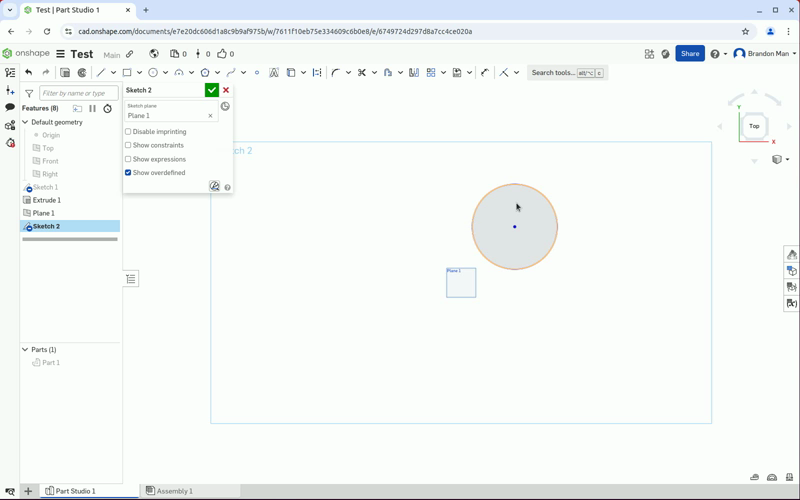
click(516, 202)
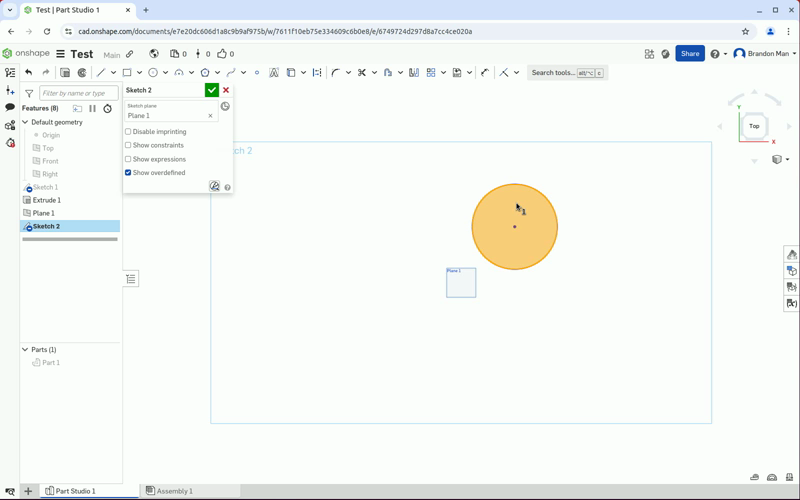
mouse_move(73, 352)
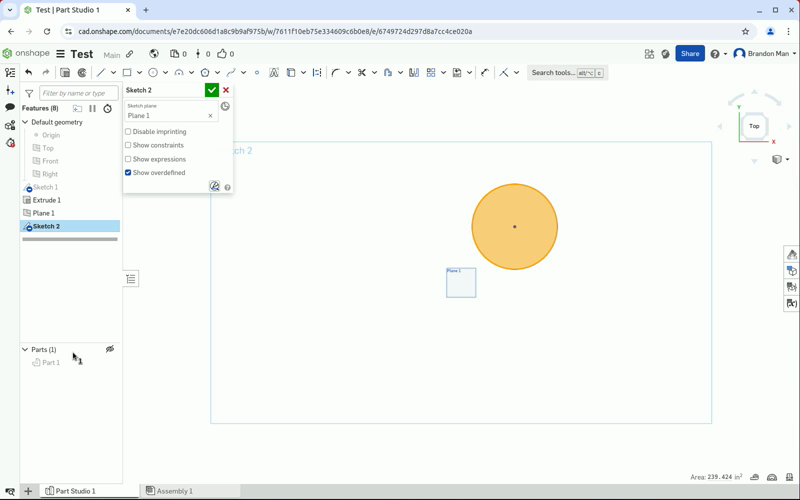
key(shift+y)
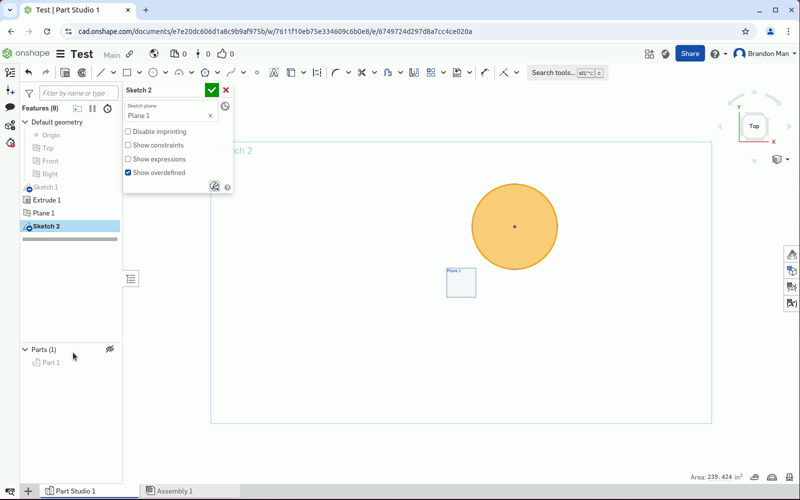
key(shift+e)
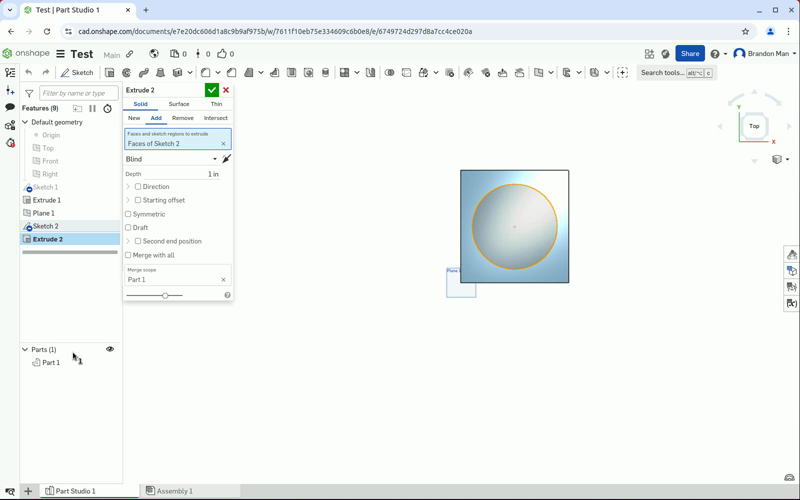
mouse_move(143, 106)
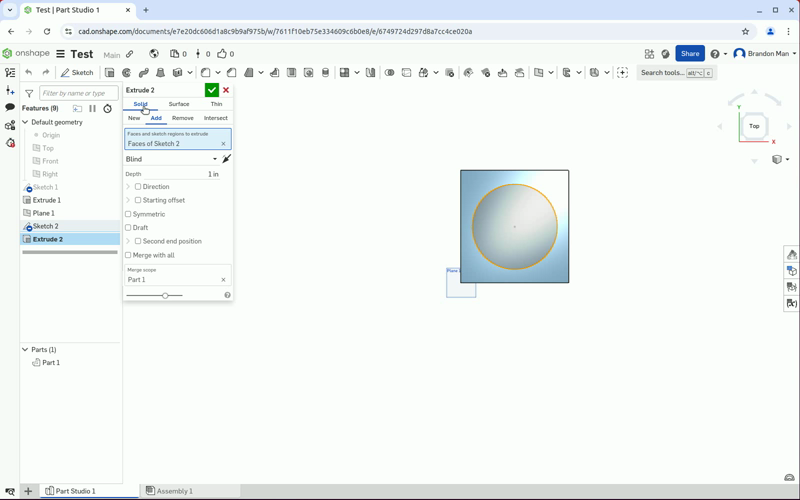
click(143, 106)
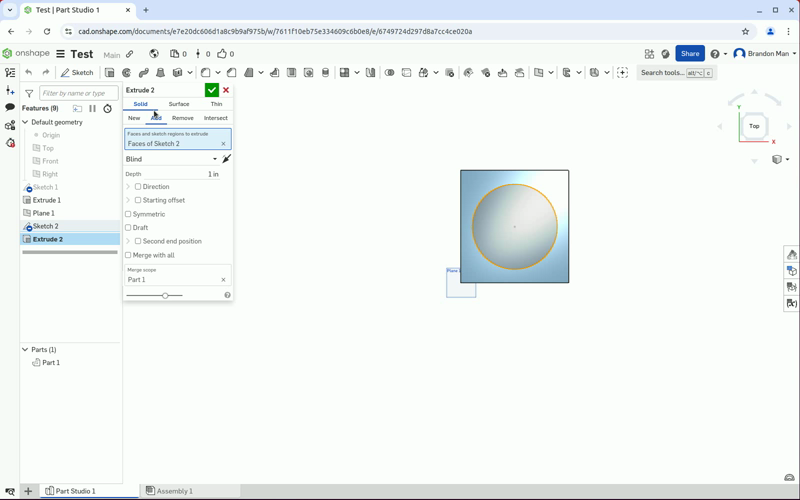
mouse_move(186, 120)
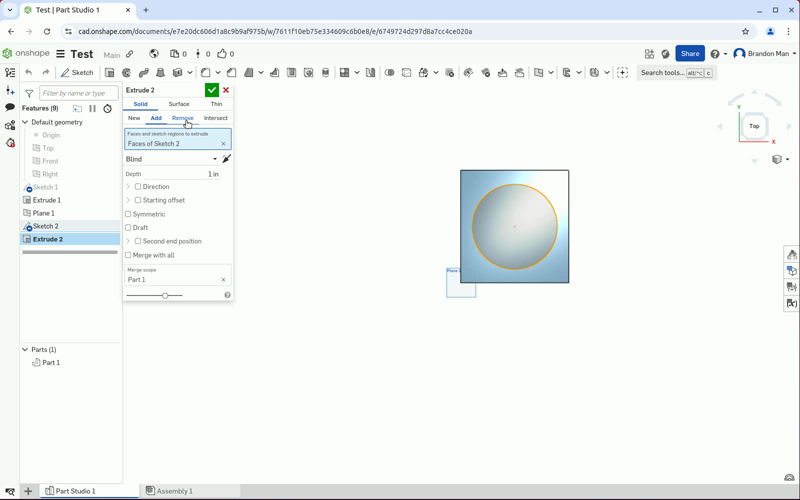
click(186, 120)
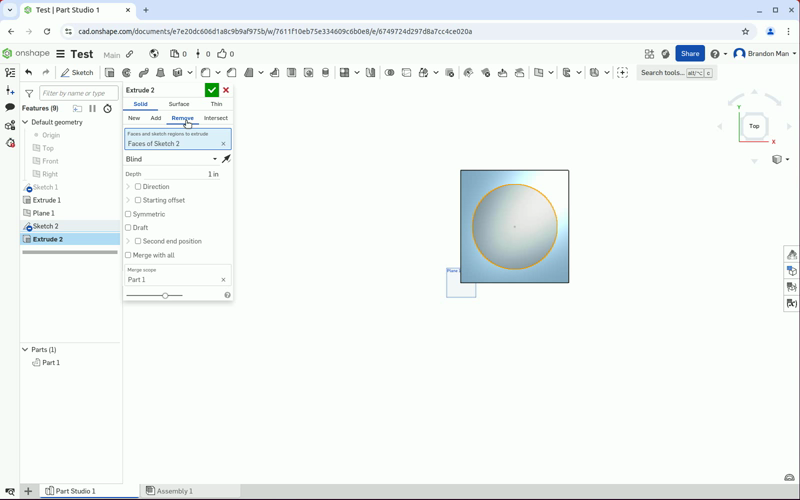
key(tab, 4)
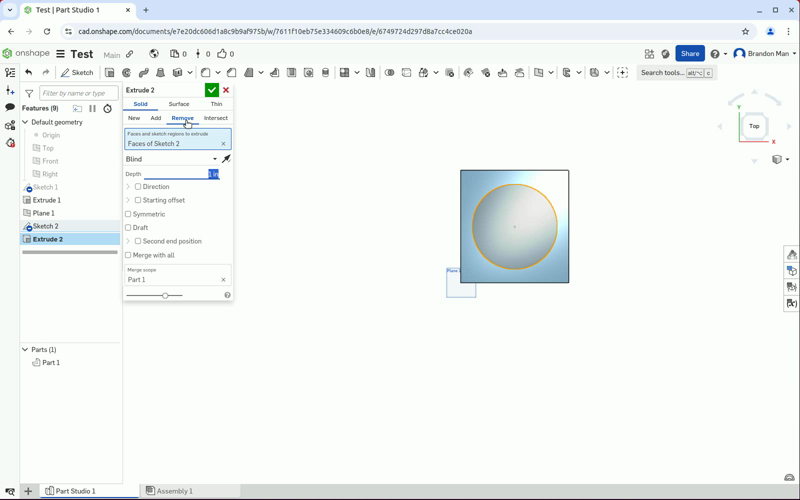
text(11.073)
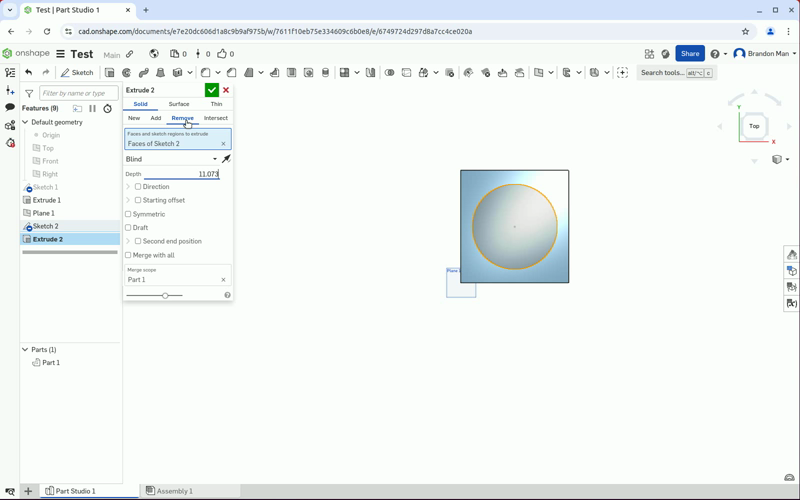
key(tab, 6)
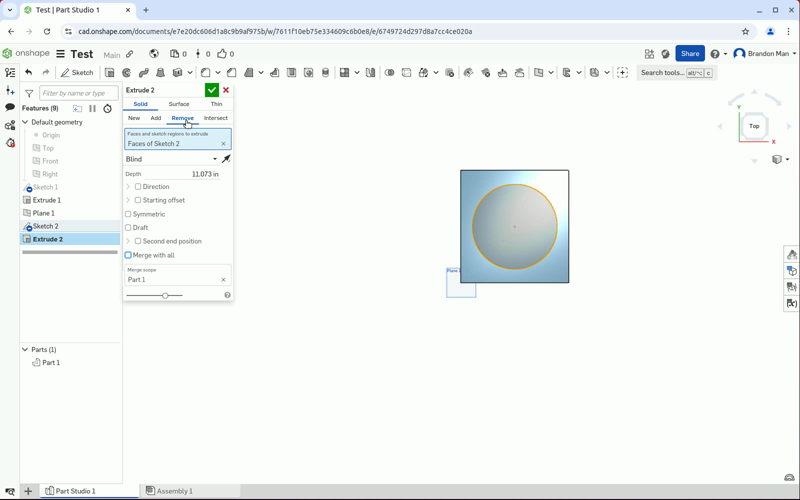
key(space)
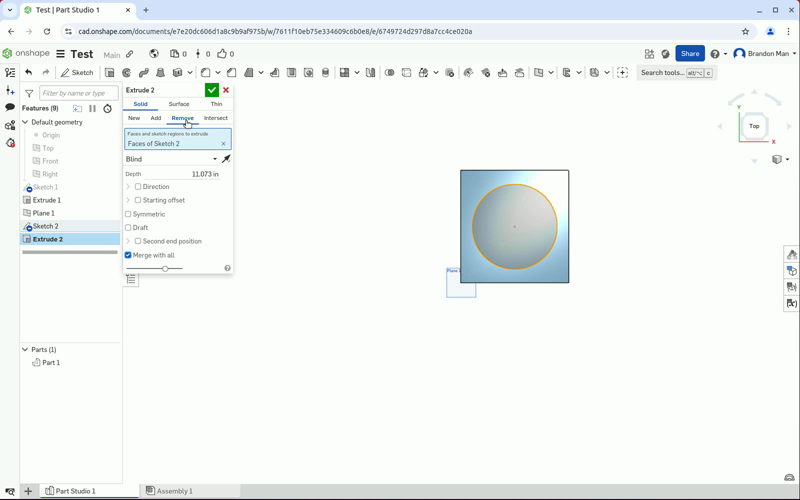
key(enter)
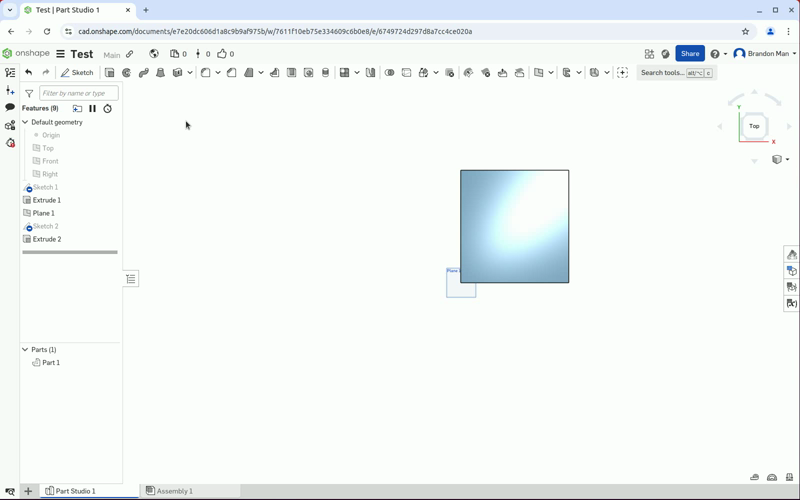
key(shift+h)
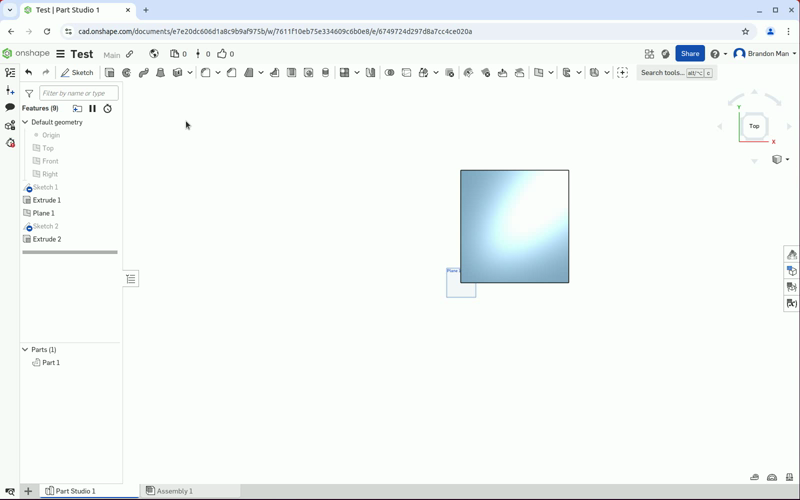
key(shift+h)
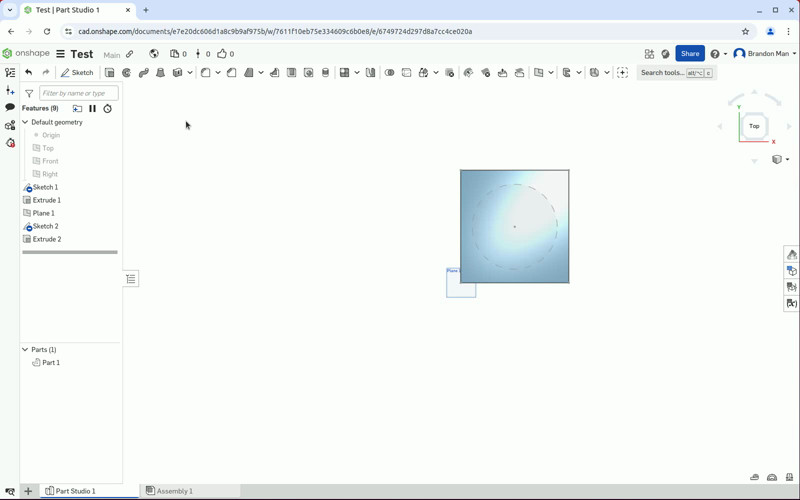
key(shift+7)
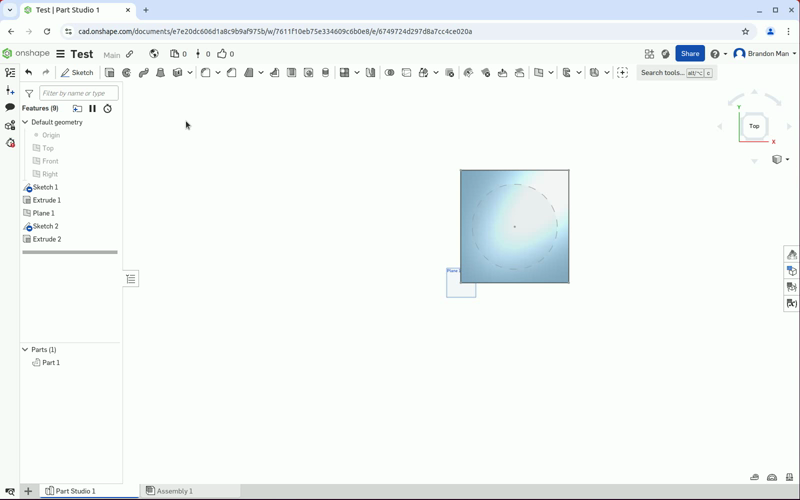
key(up, 3)
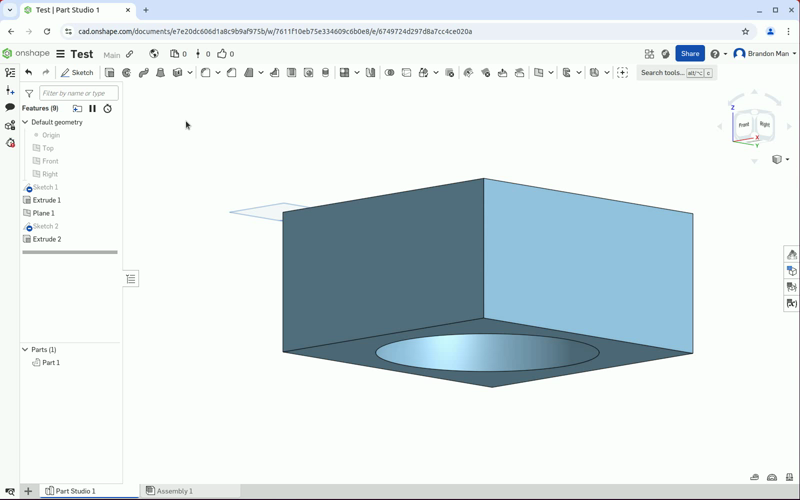
key(left, 3)
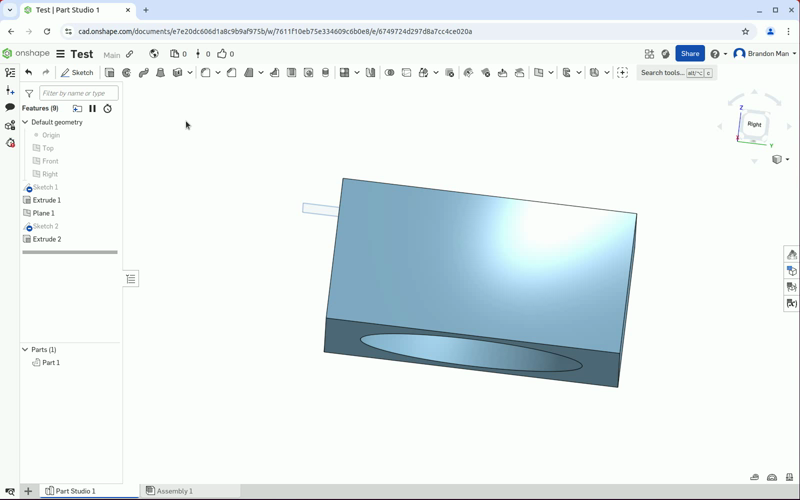
key(right, 3)
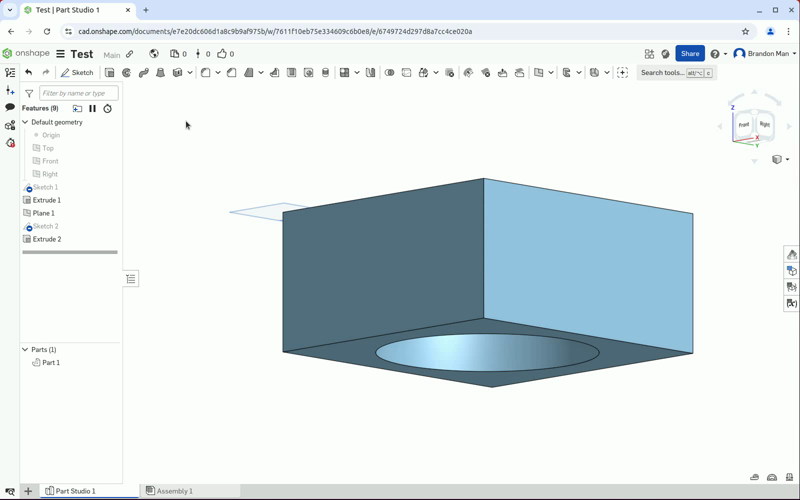
key(down, 3)
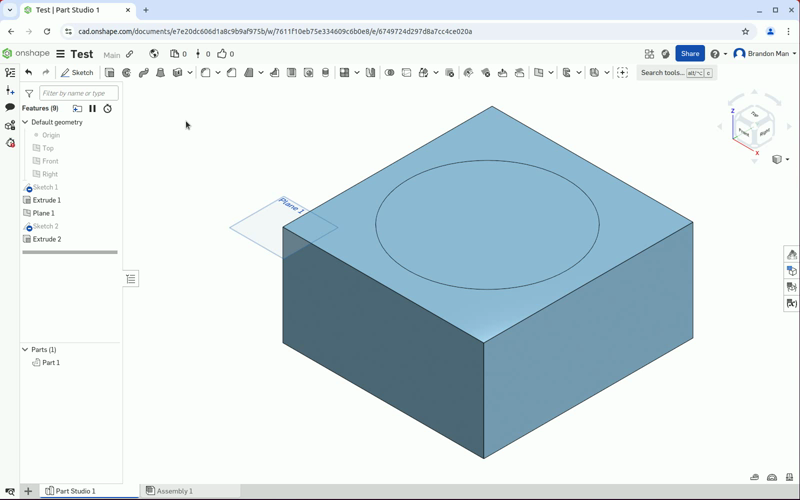
mouse_move(73, 189)
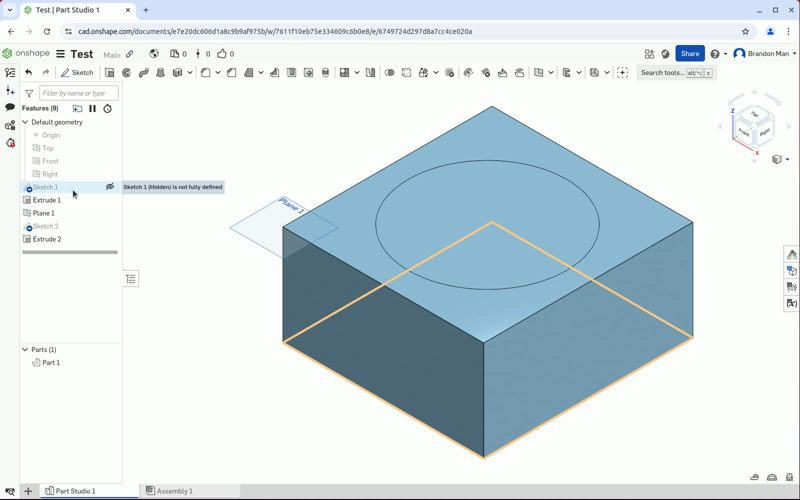
click(73, 189)